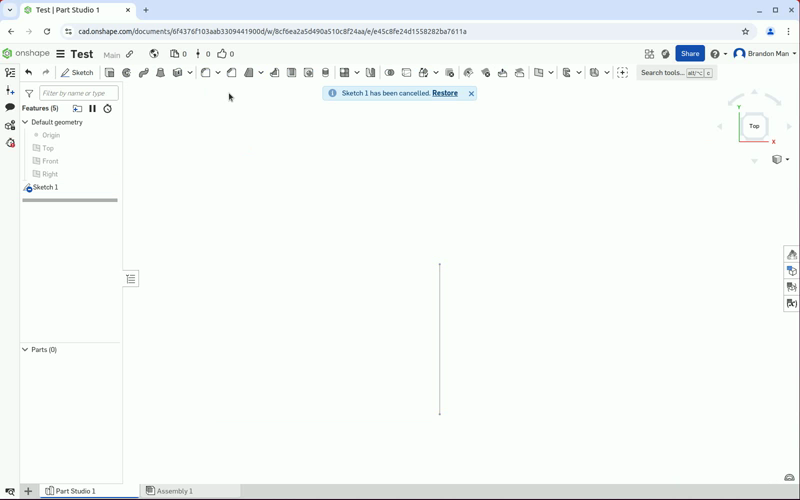
key(shift+h)
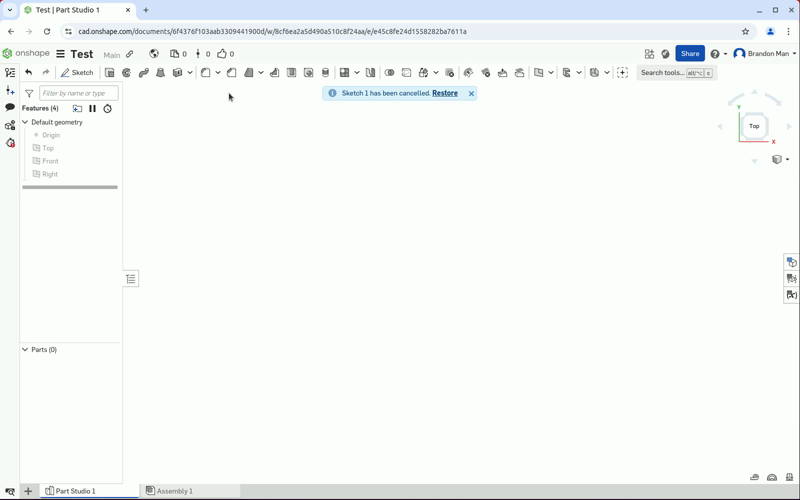
mouse_move(73, 352)
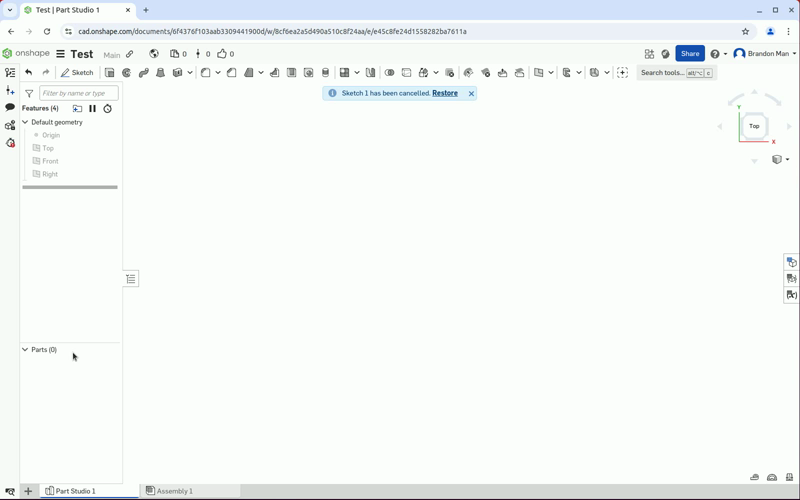
key(y)
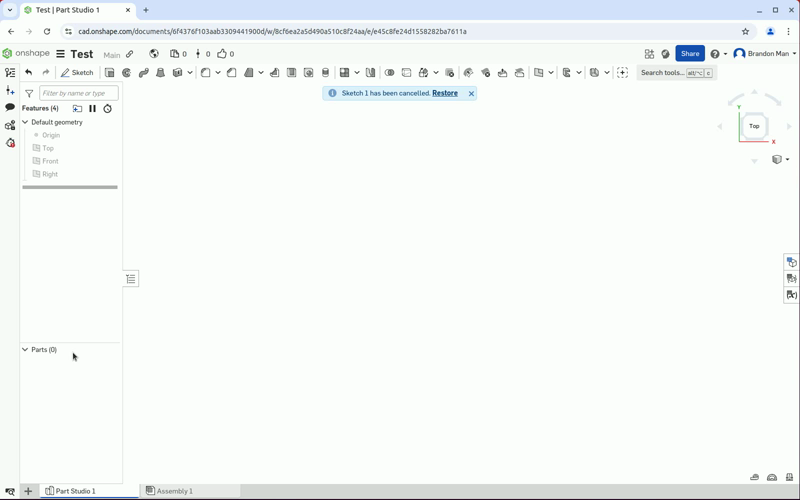
key(shift+p)
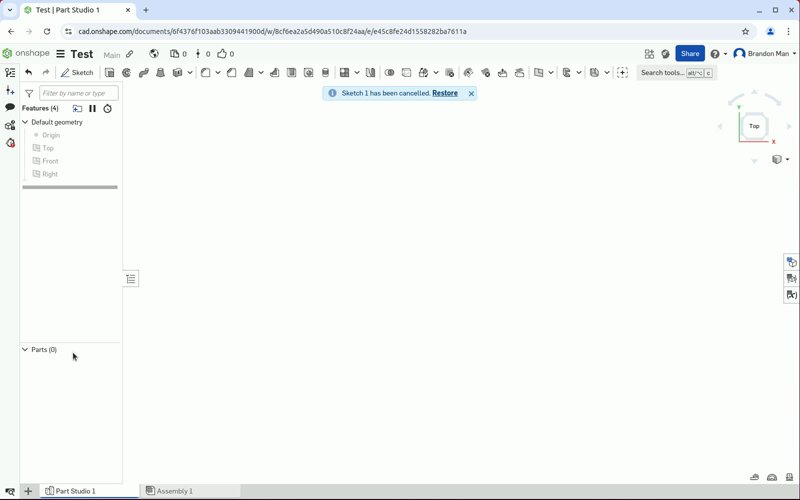
key(space)
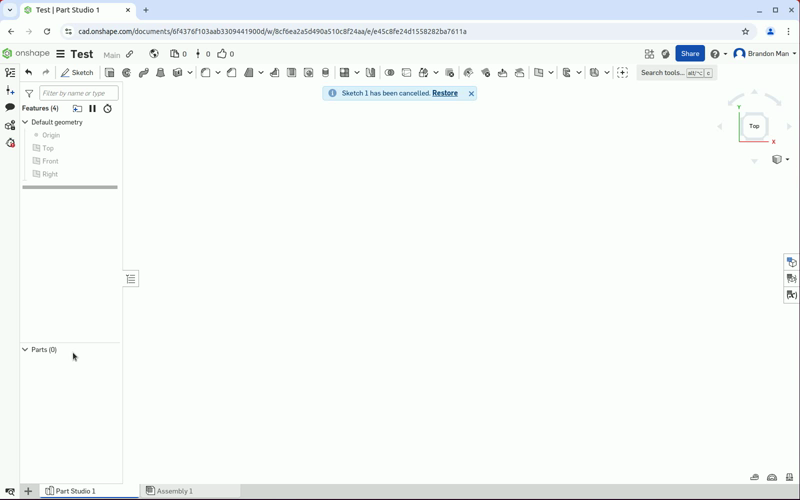
key_down(shift)
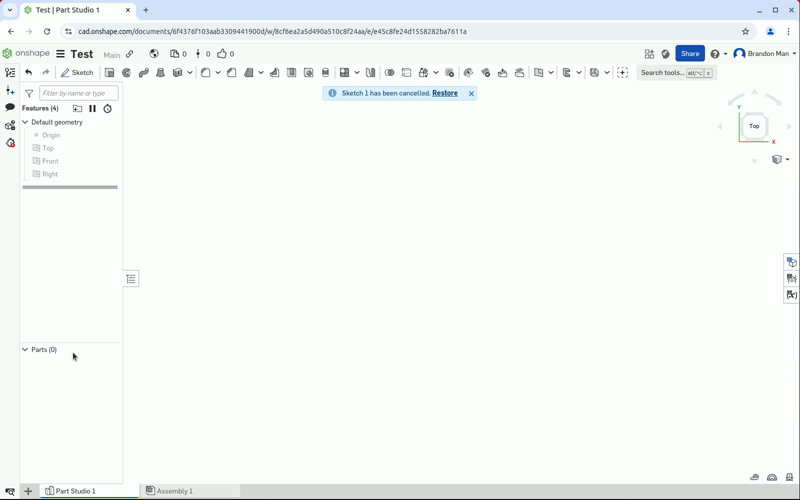
key(up)
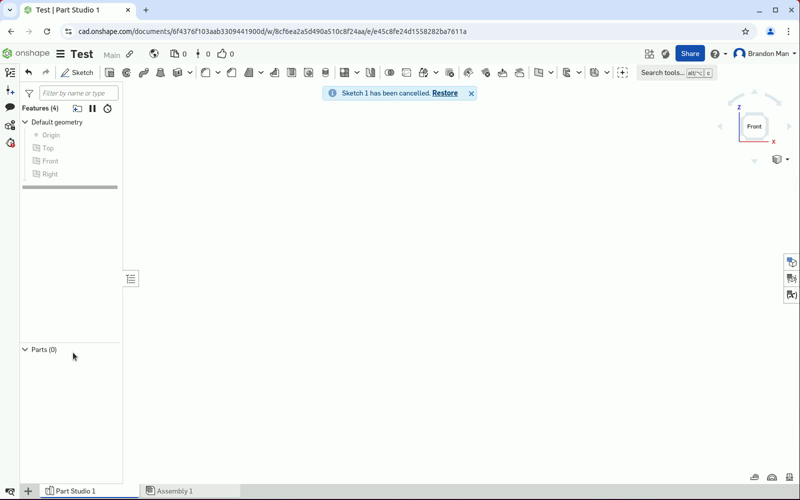
key_up(shift)
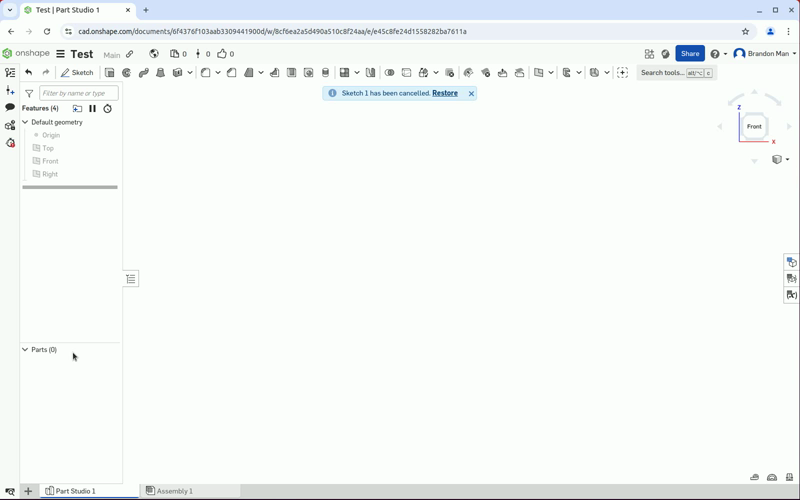
mouse_move(73, 352)
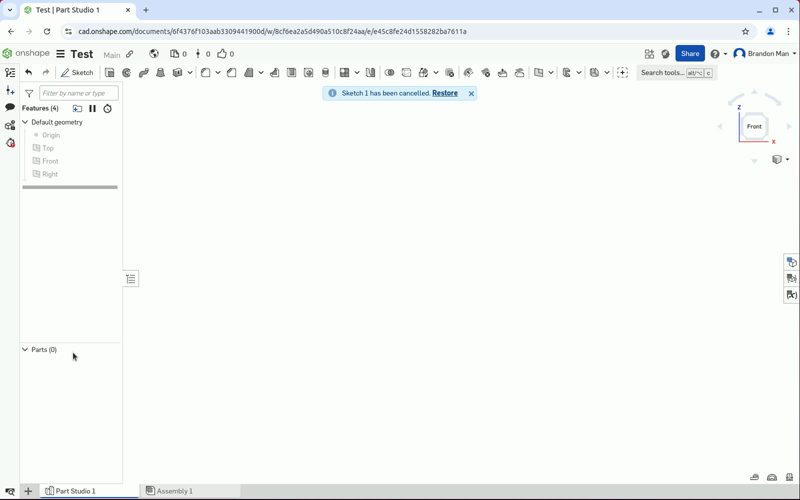
key(shift+y)
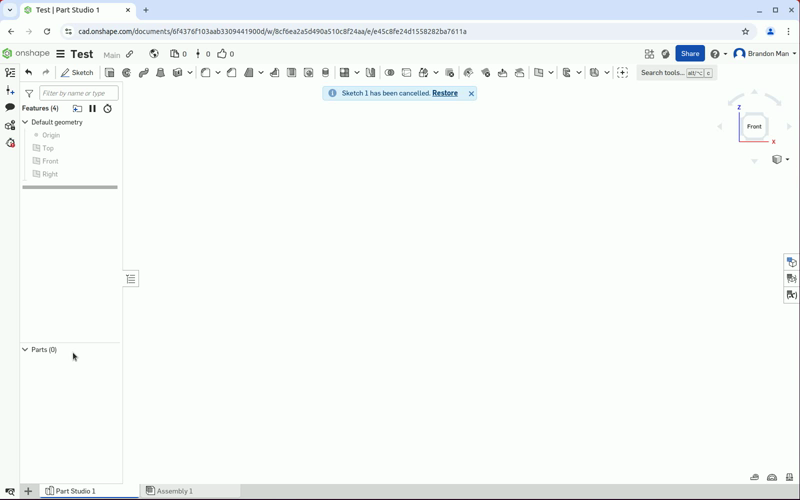
key(shift+s)
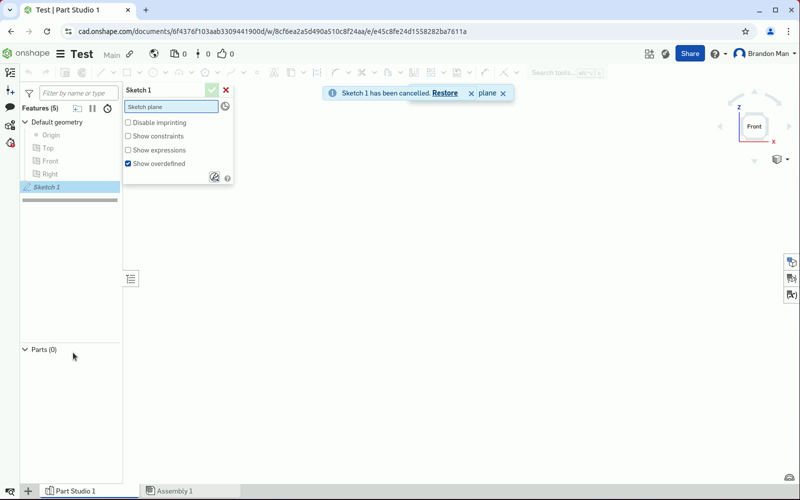
mouse_move(73, 163)
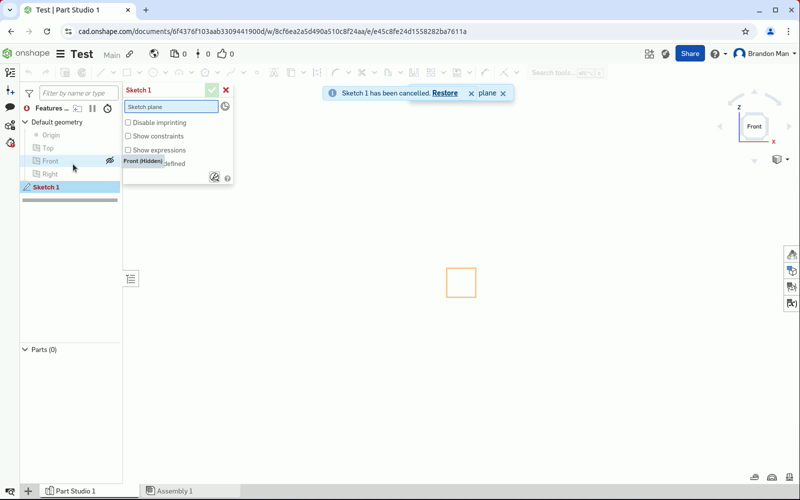
click(73, 163)
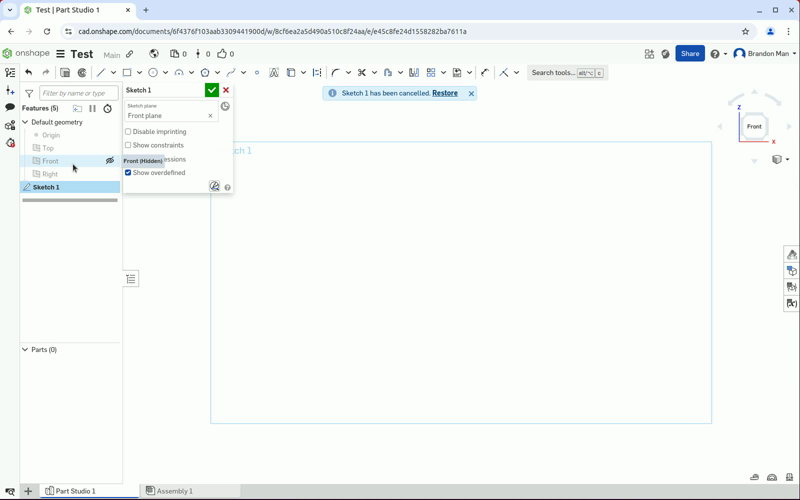
mouse_move(73, 352)
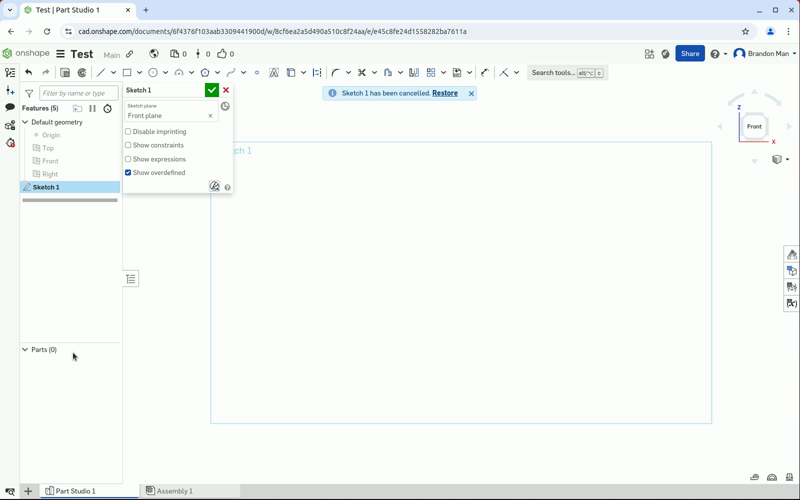
key(y)
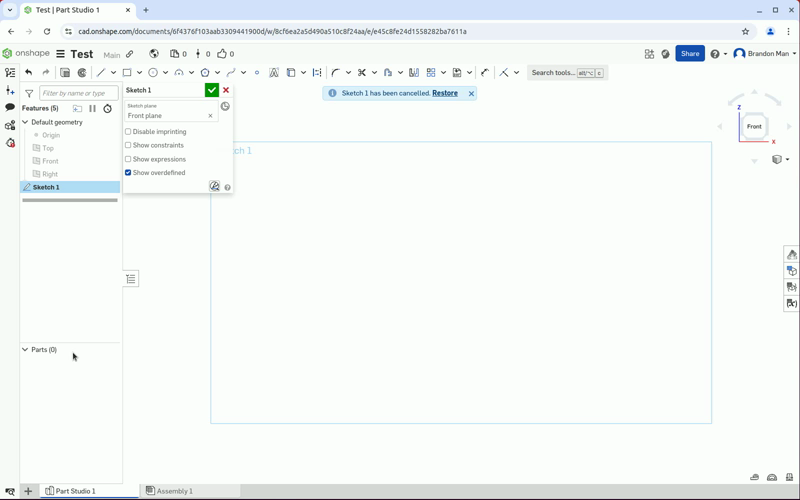
key(l)
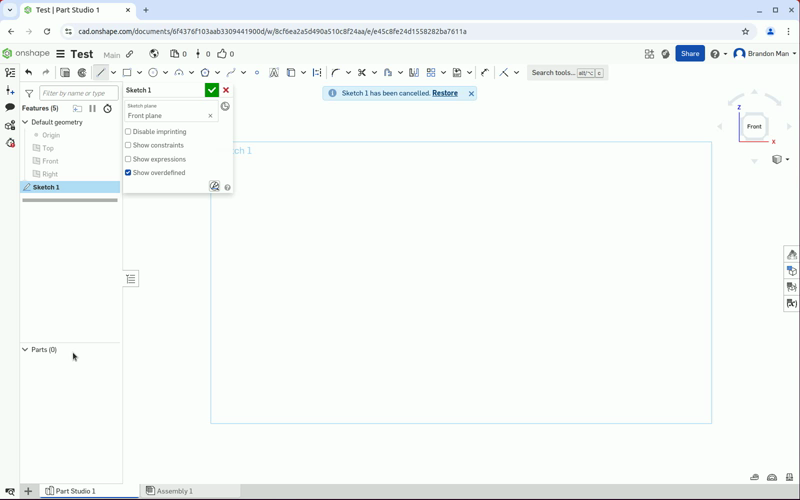
key_down(shift)
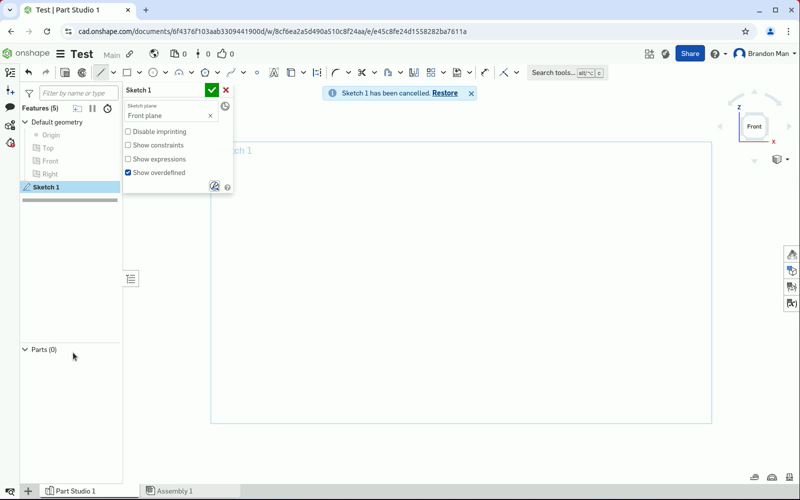
mouse_move(460, 282)
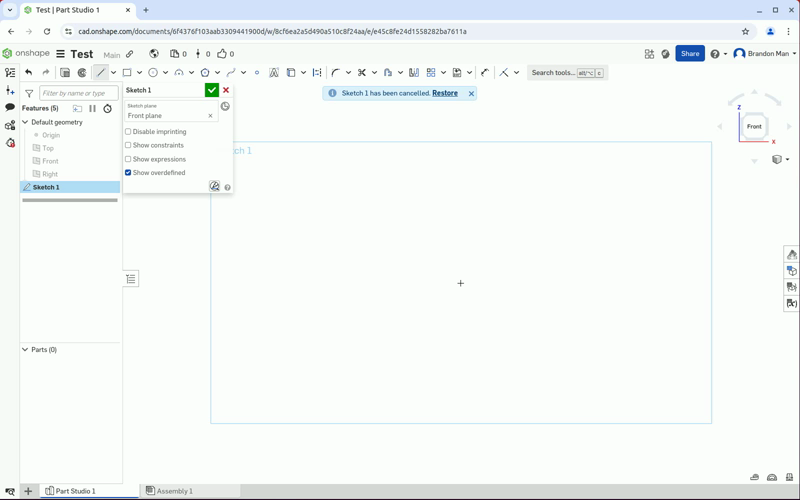
click(460, 282)
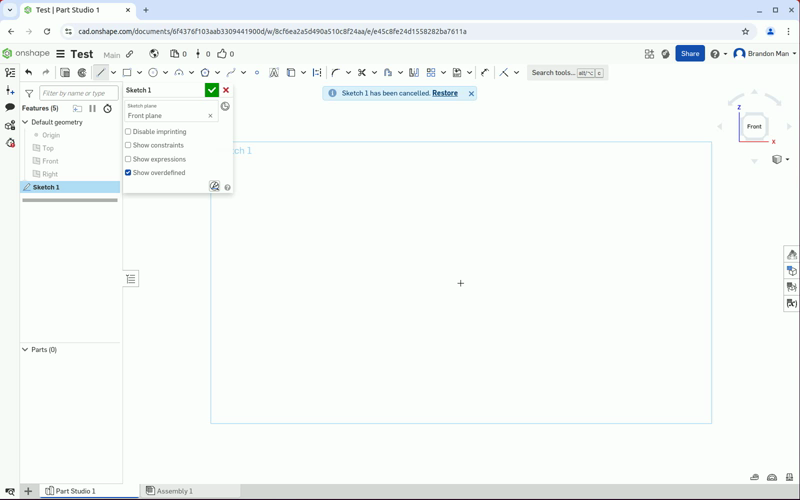
key_up(shift)
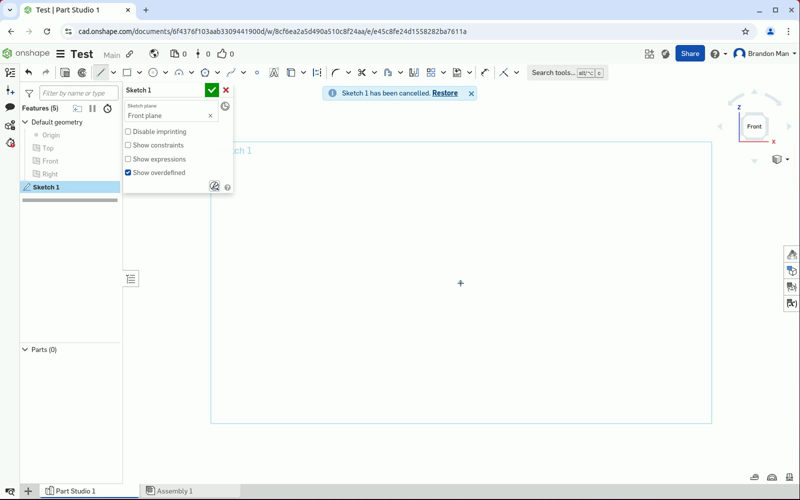
key_down(shift)
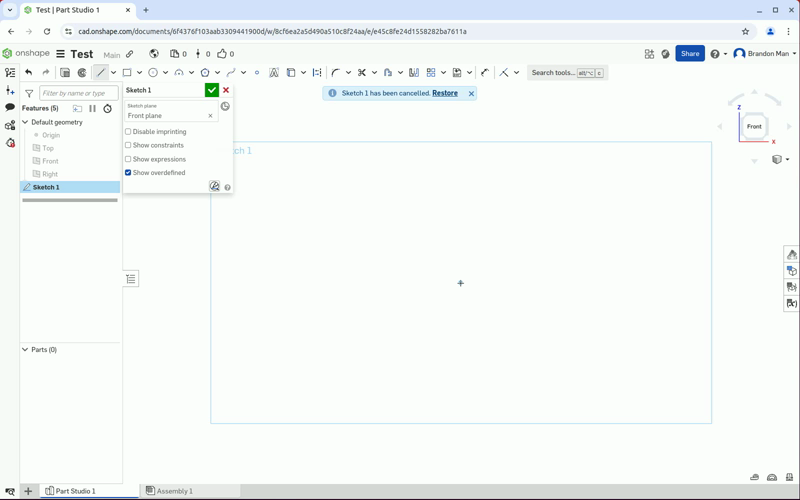
mouse_move(573, 282)
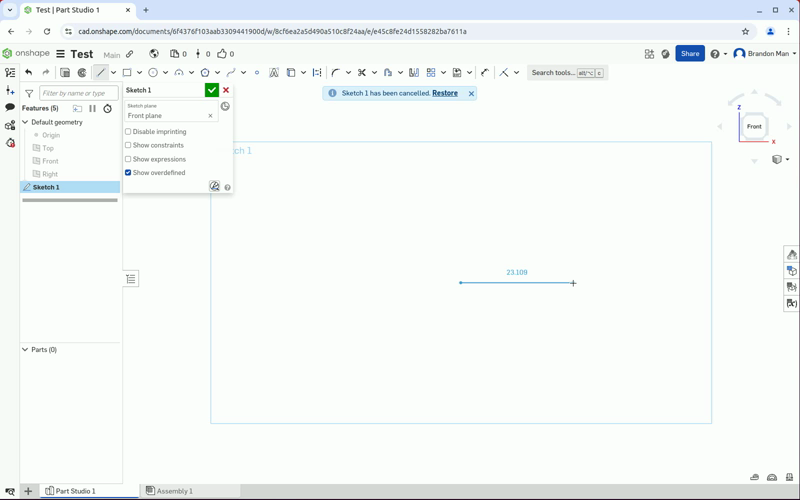
click(573, 282)
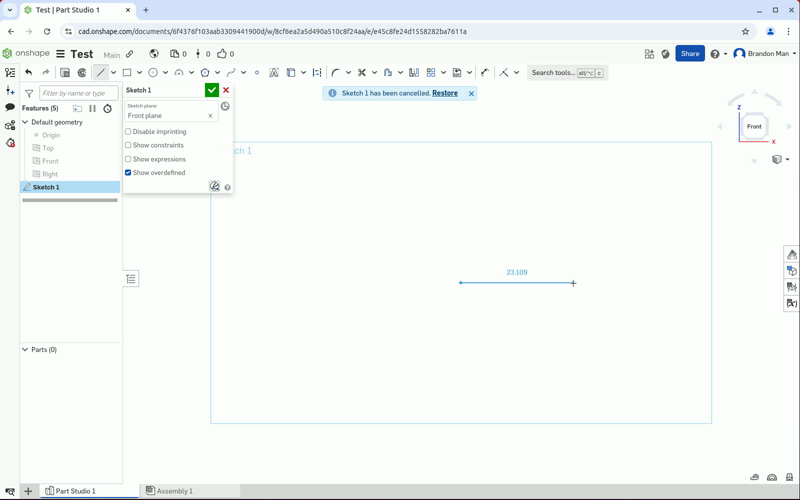
key_up(shift)
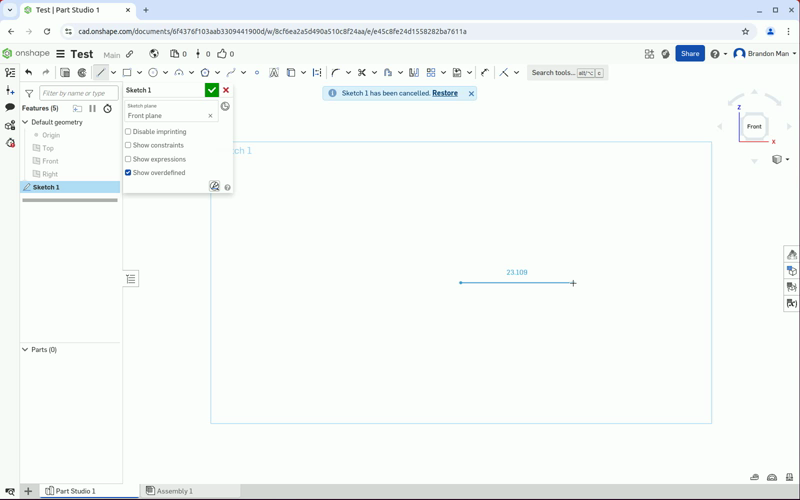
key_down(shift)
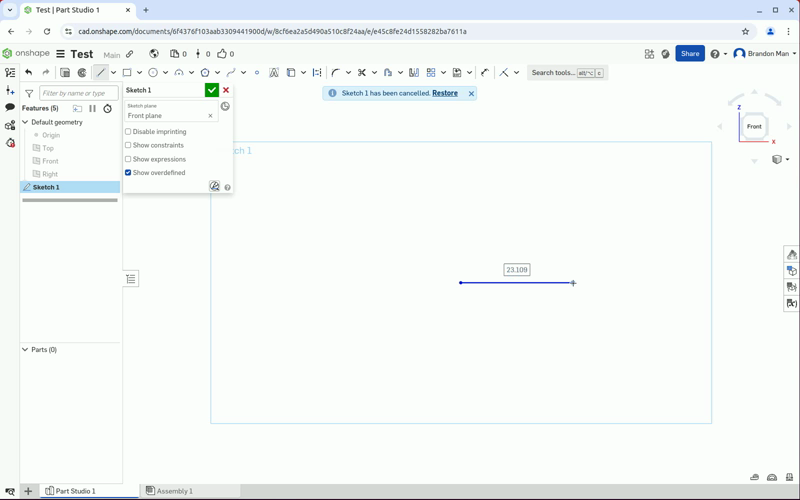
mouse_move(589, 282)
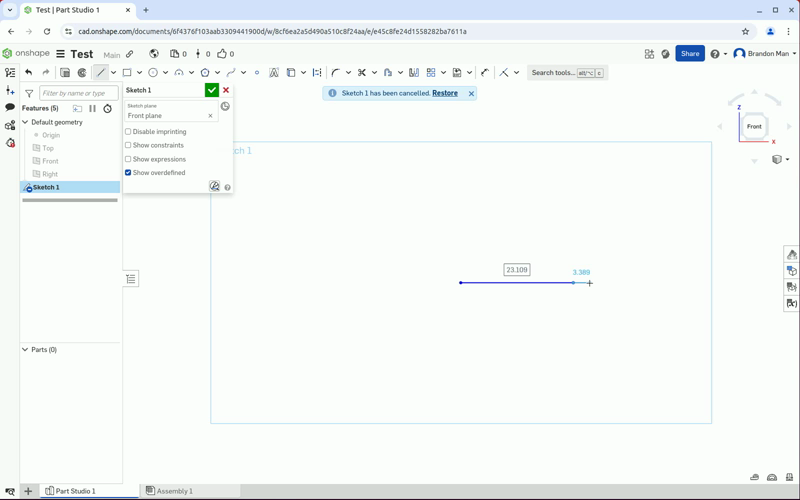
mouse_move(573, 226)
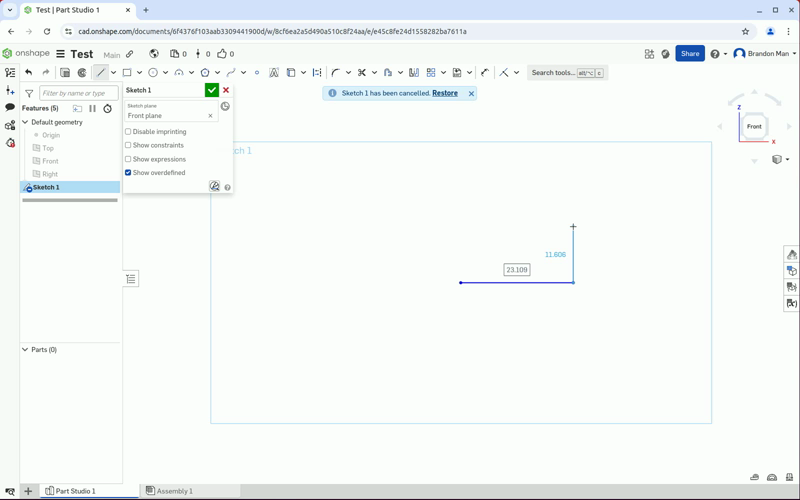
click(573, 226)
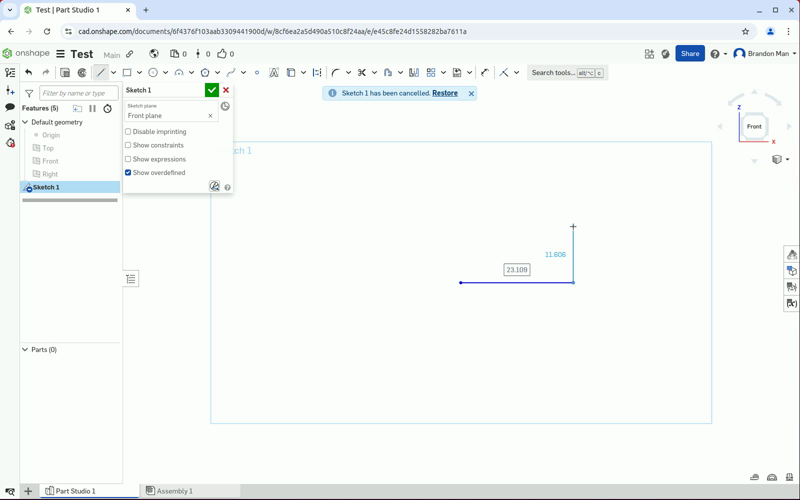
key_up(shift)
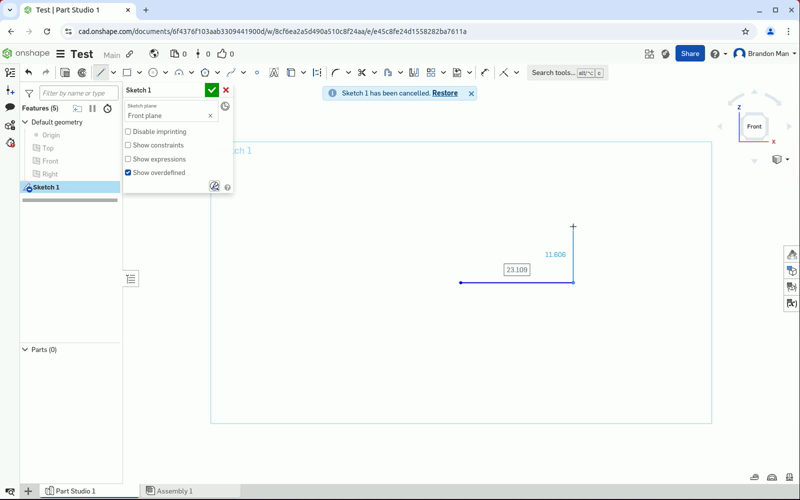
key_down(shift)
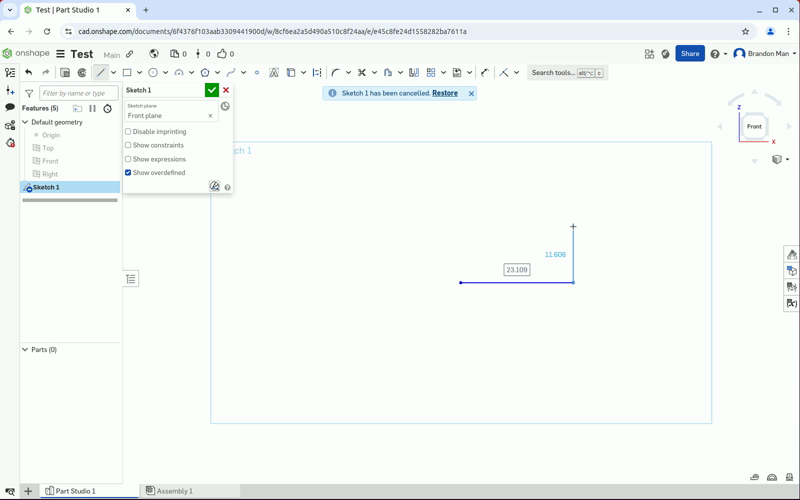
mouse_move(460, 226)
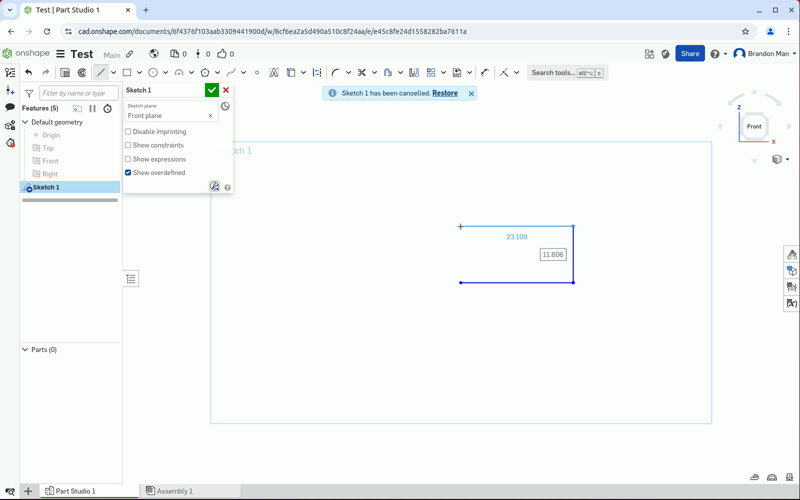
click(460, 226)
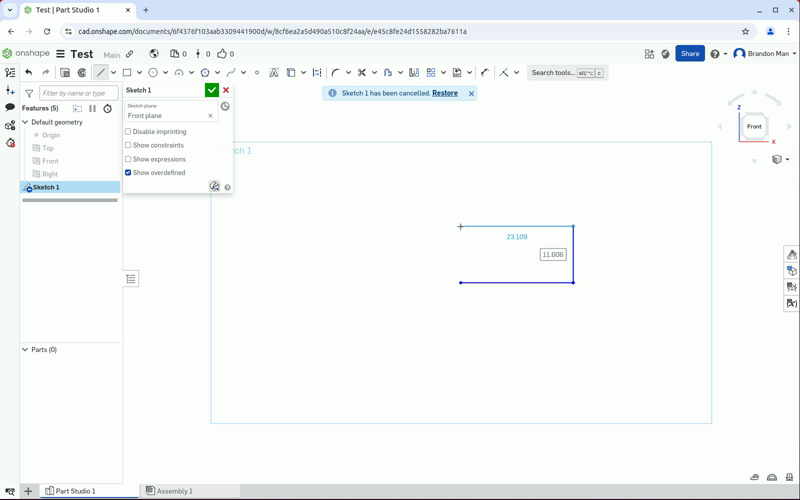
key_up(shift)
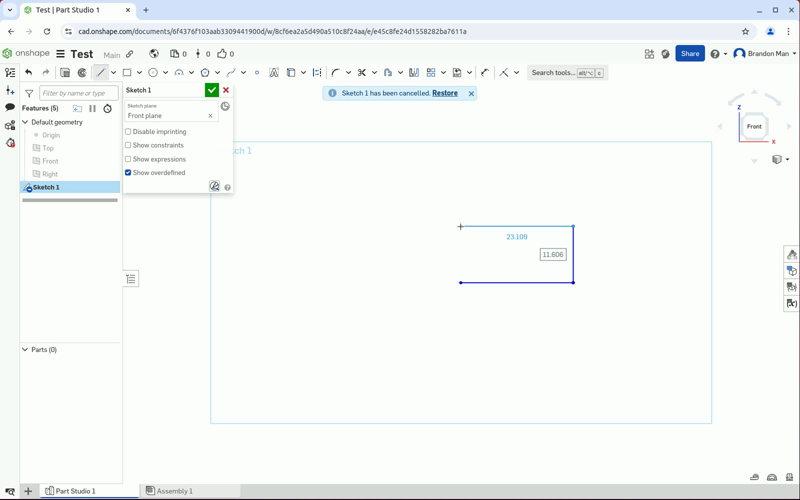
mouse_move(490, 226)
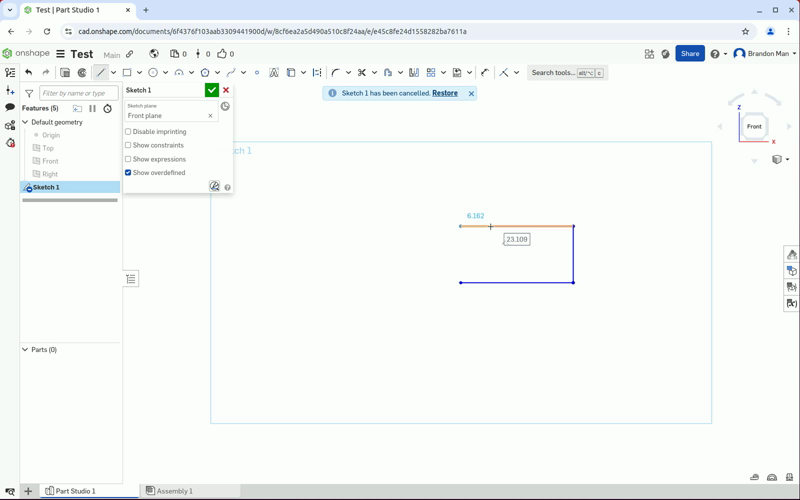
key_down(shift)
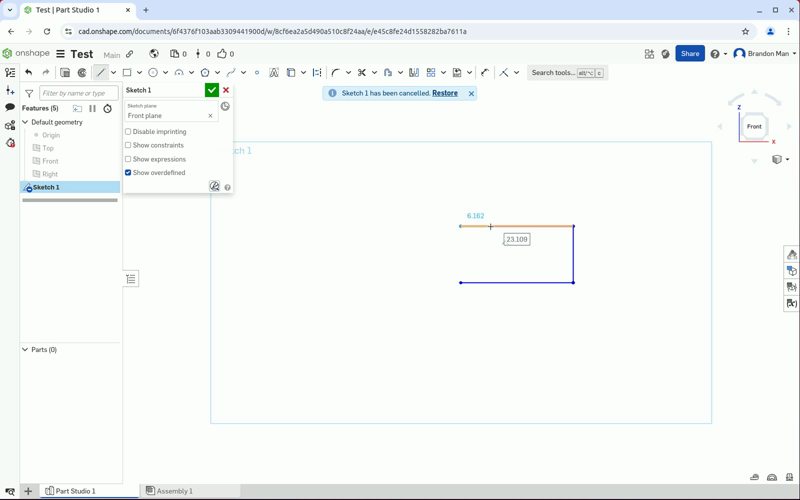
mouse_move(460, 282)
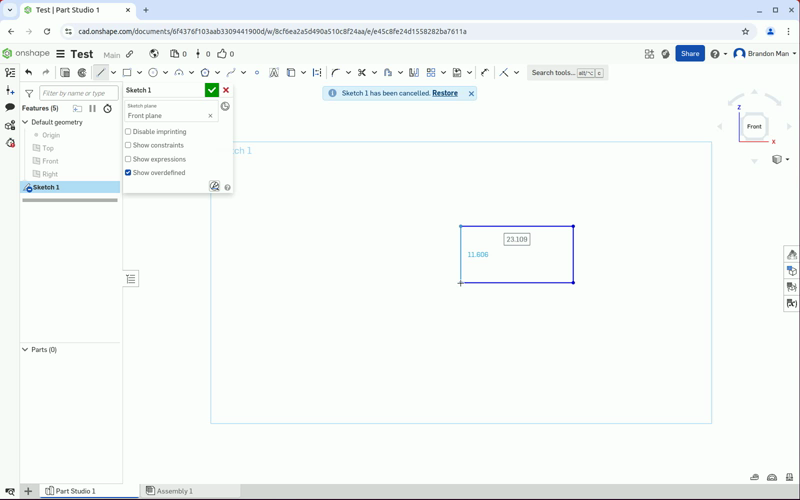
key_up(shift)
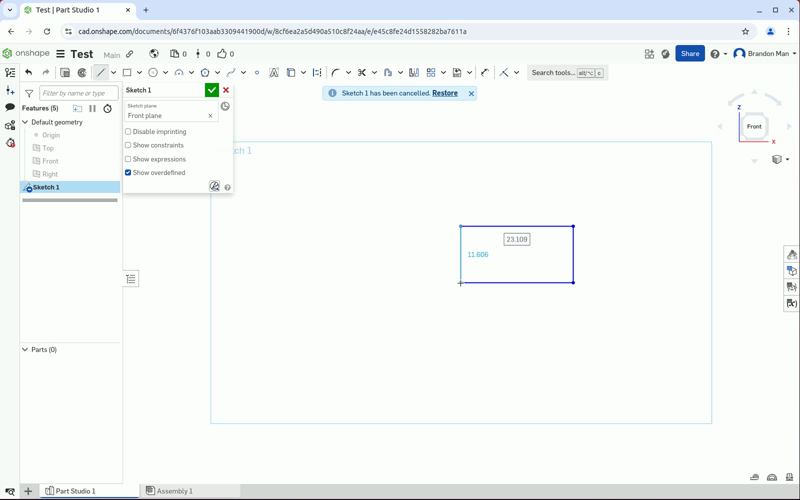
click(460, 282)
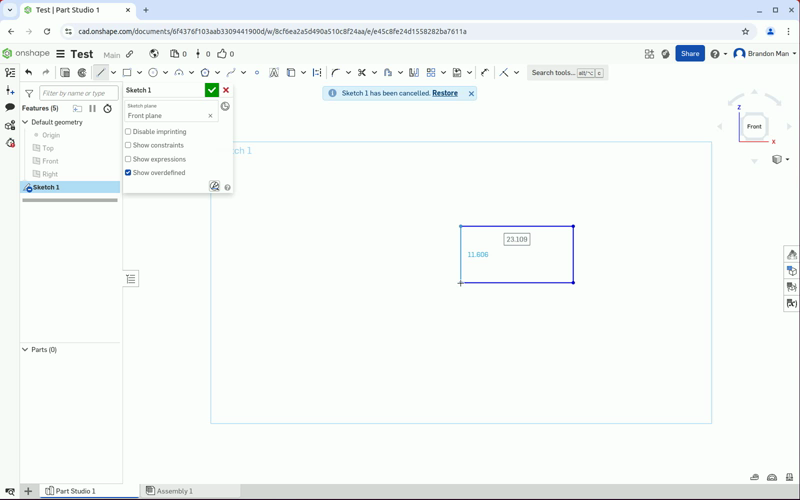
key(esc)
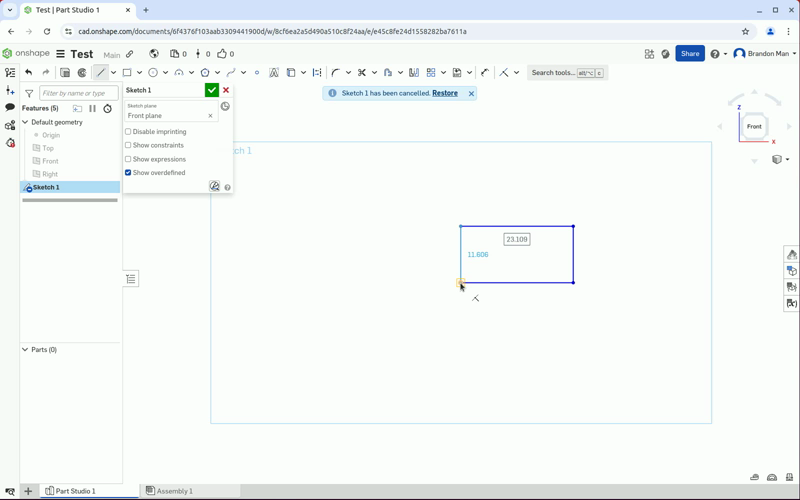
mouse_move(550, 274)
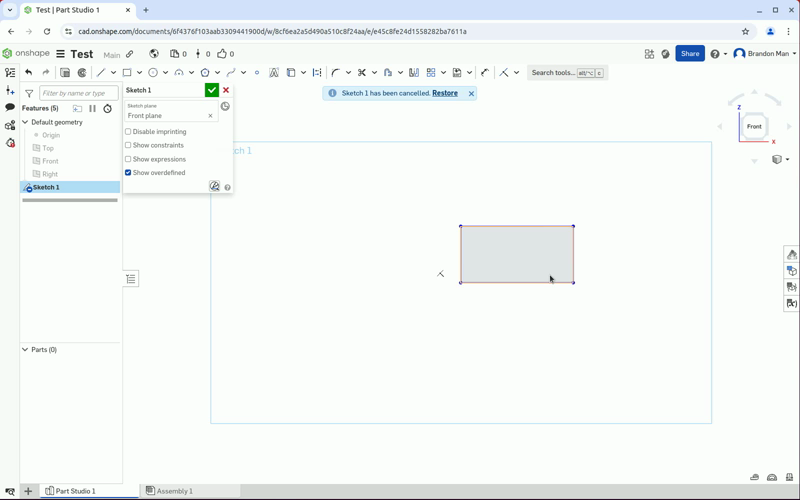
click(550, 274)
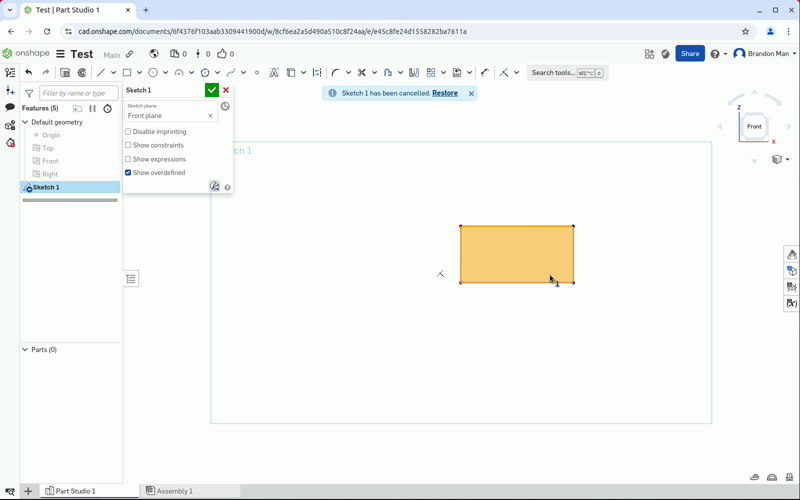
mouse_move(73, 352)
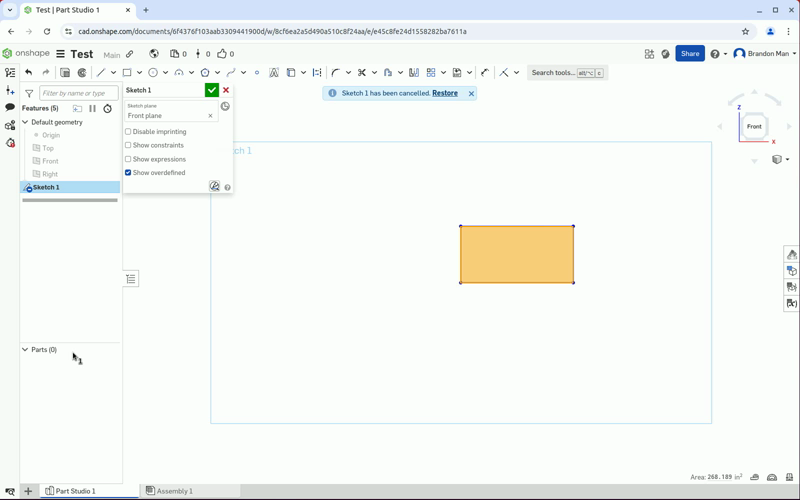
key(shift+y)
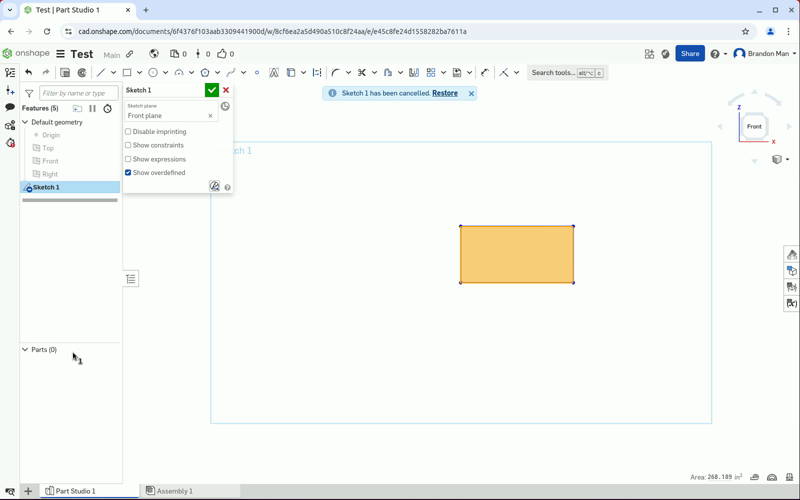
key(shift+e)
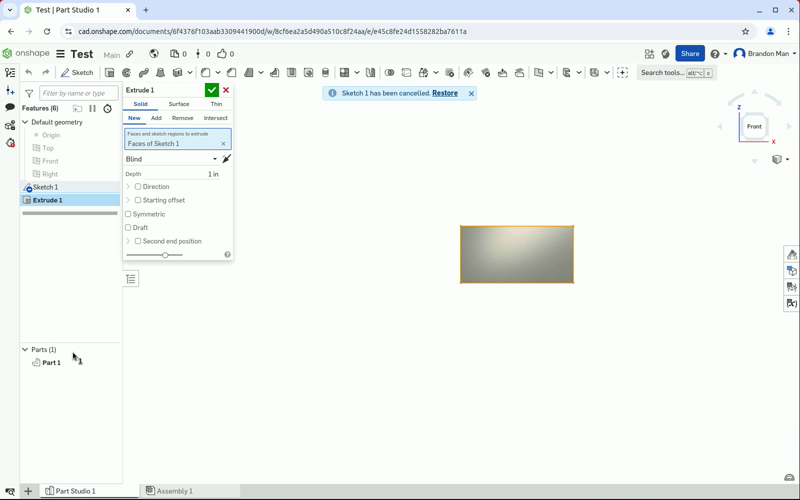
mouse_move(143, 106)
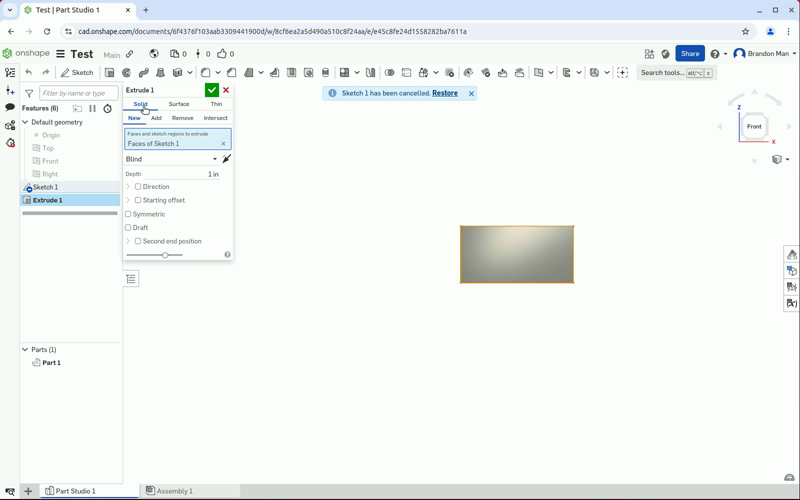
click(143, 106)
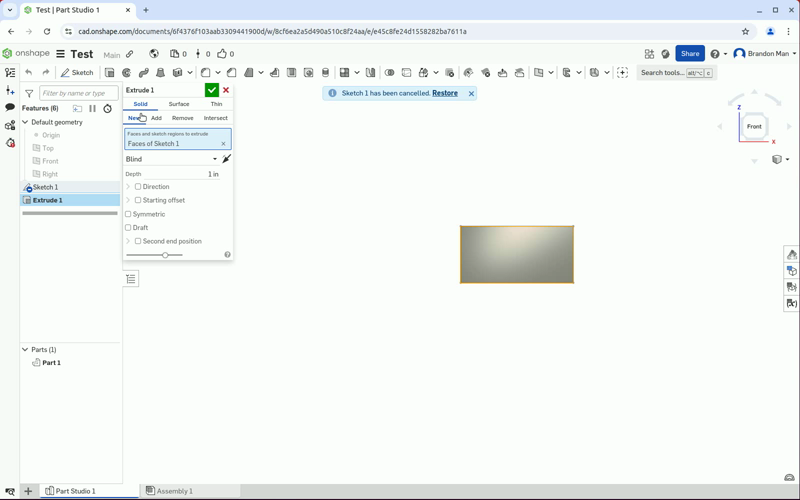
mouse_move(137, 120)
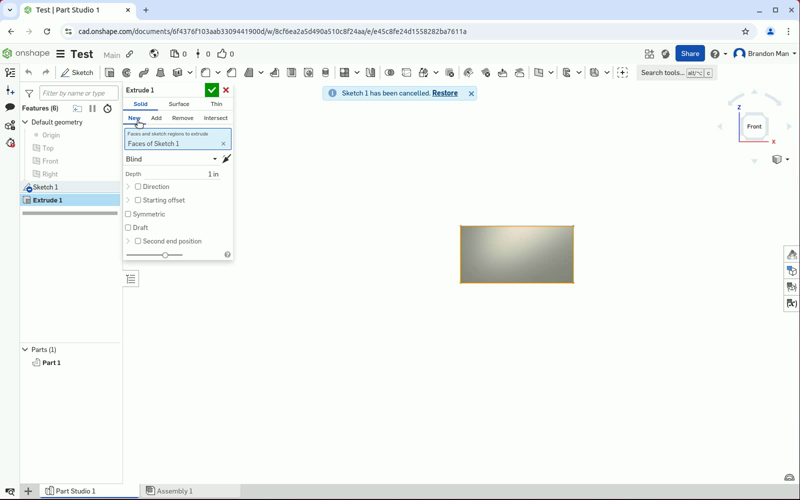
click(137, 120)
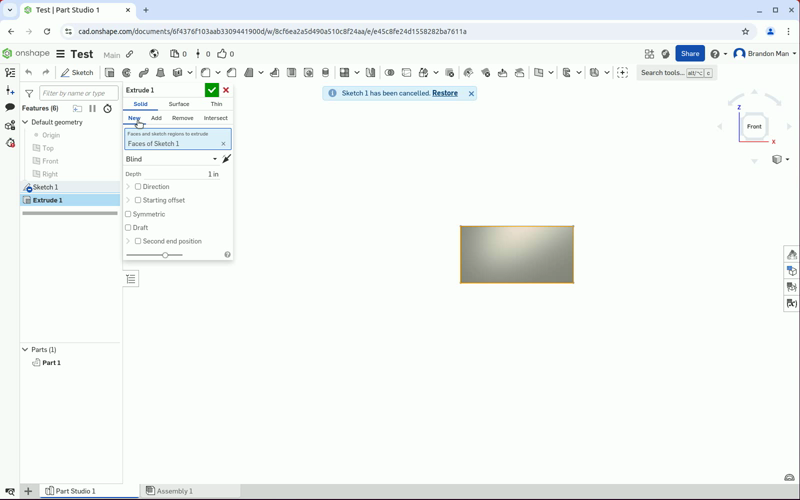
key(tab, 4)
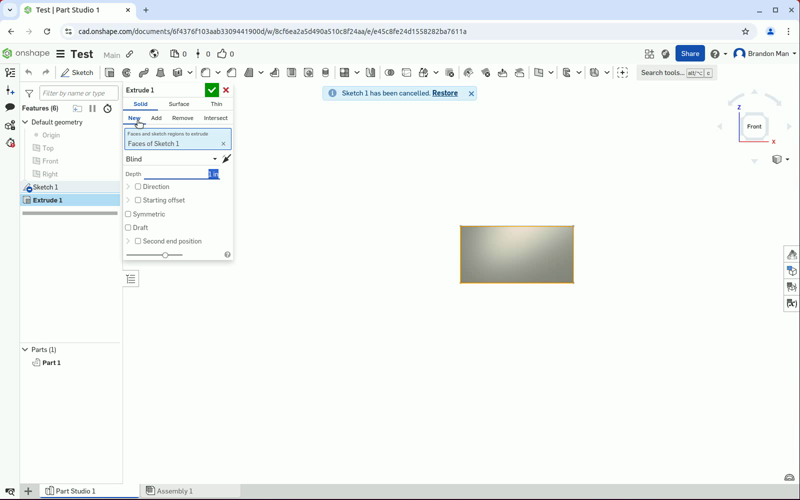
text(11.554)
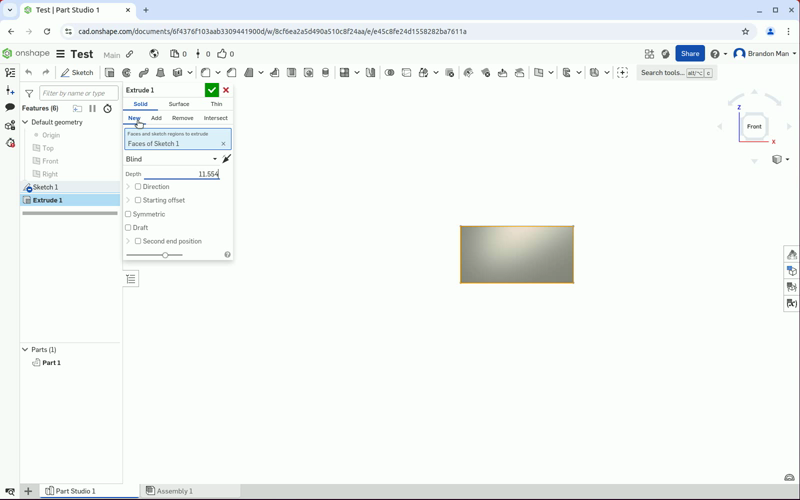
key(tab, 3)
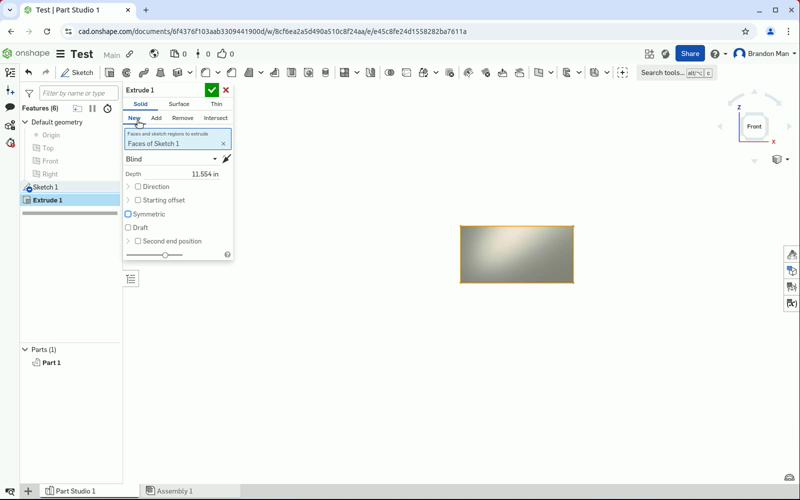
key(space)
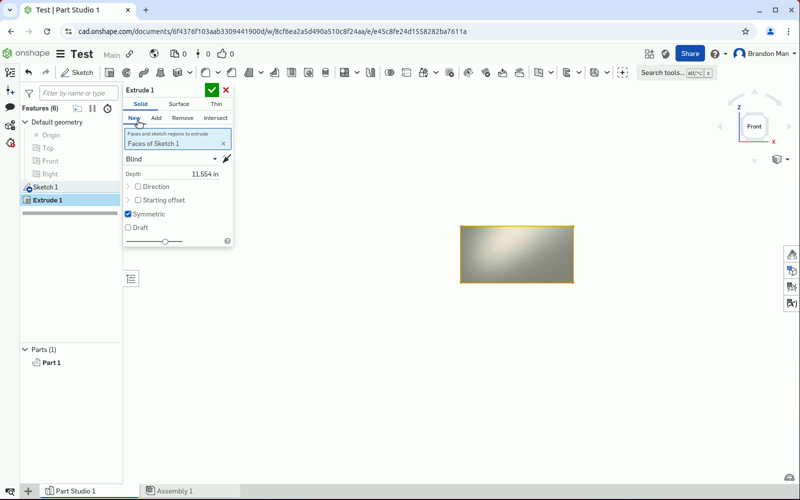
key(enter)
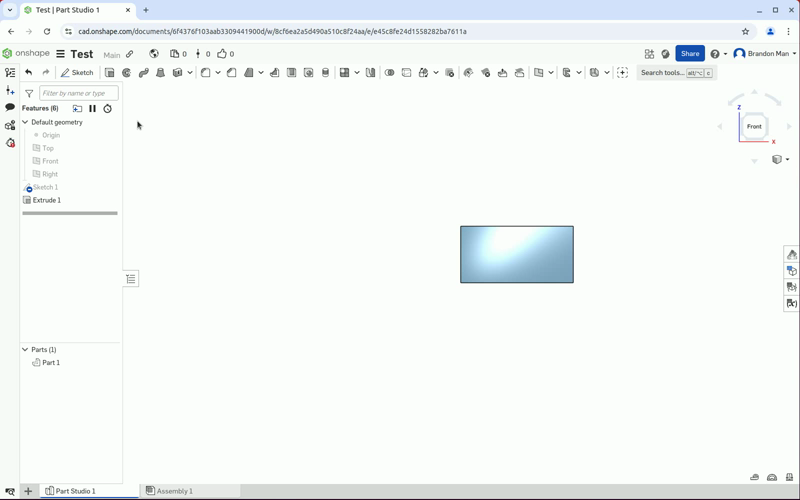
key(shift+h)
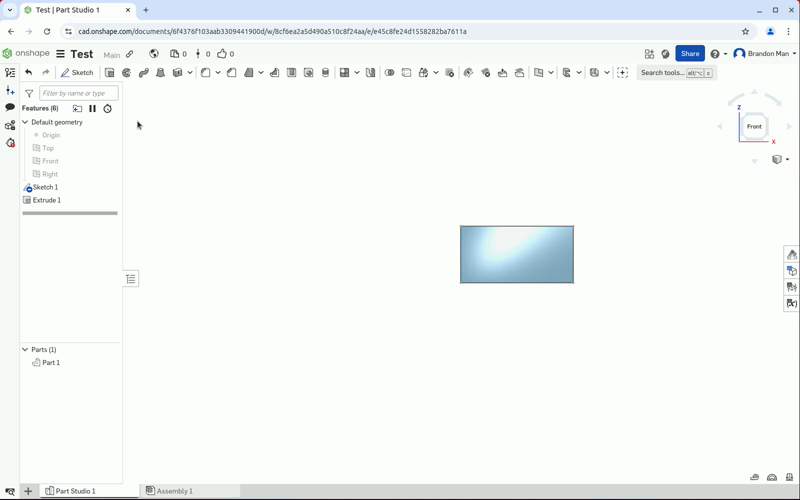
key(shift+h)
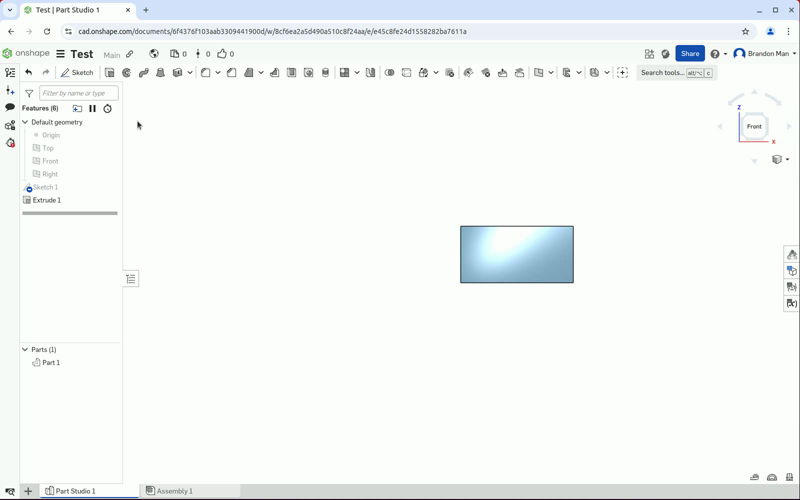
mouse_move(73, 189)
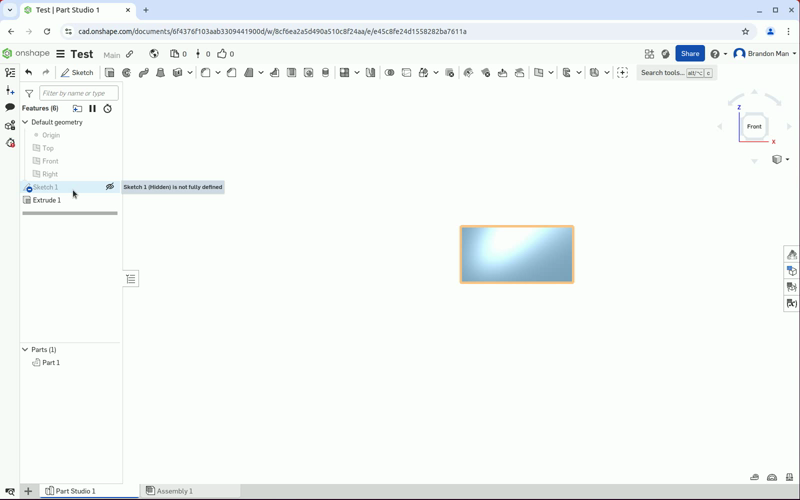
click(73, 189)
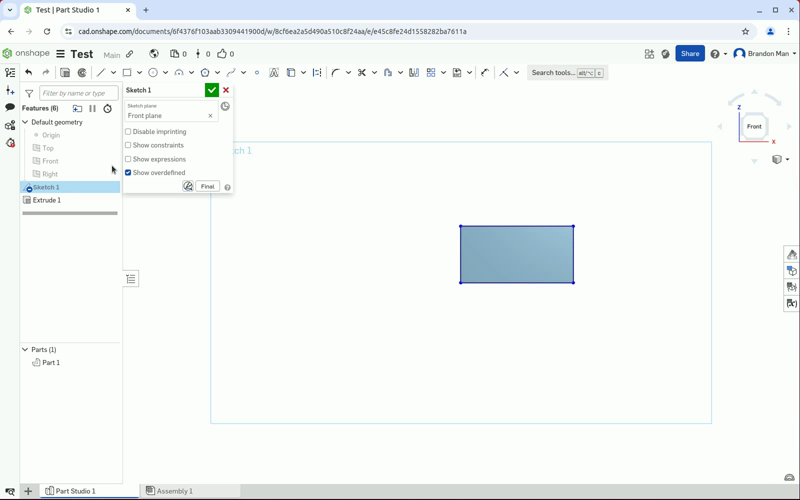
mouse_move(229, 92)
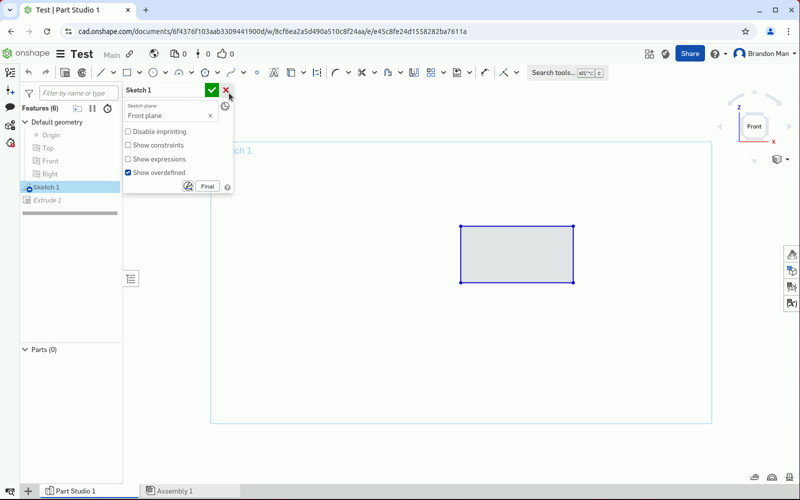
click(229, 92)
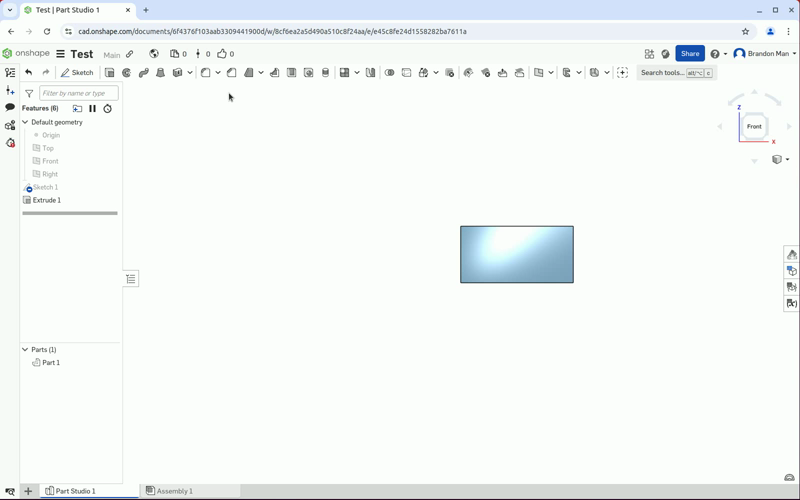
mouse_move(73, 352)
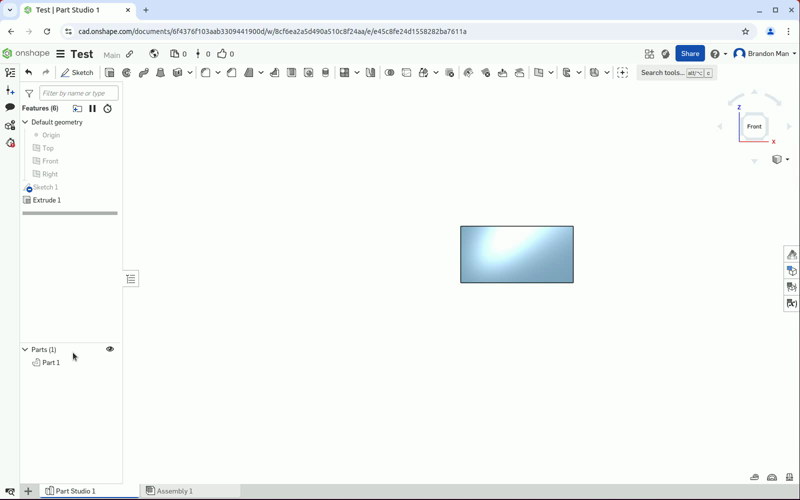
key(y)
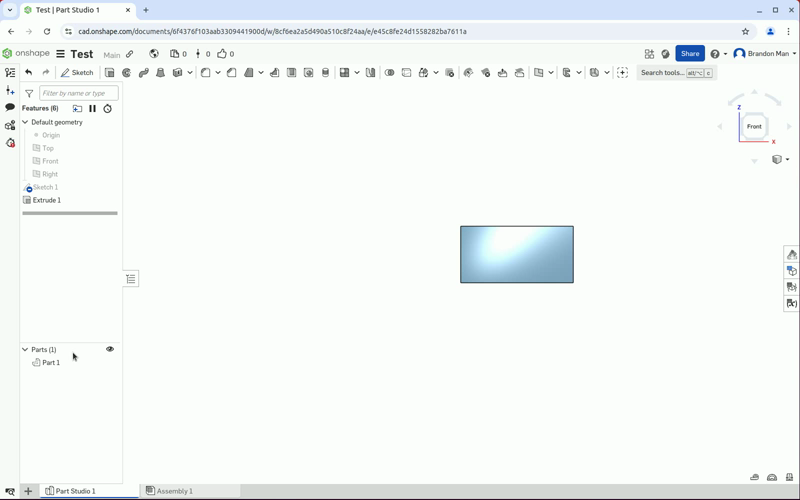
key(shift+p)
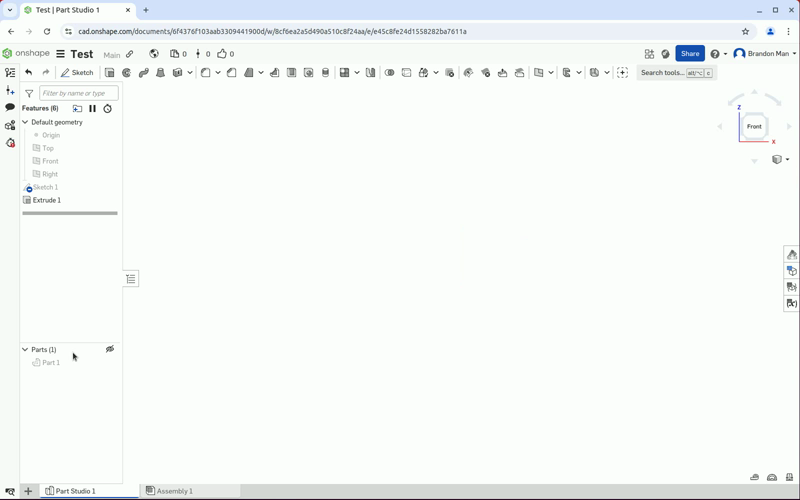
key(space)
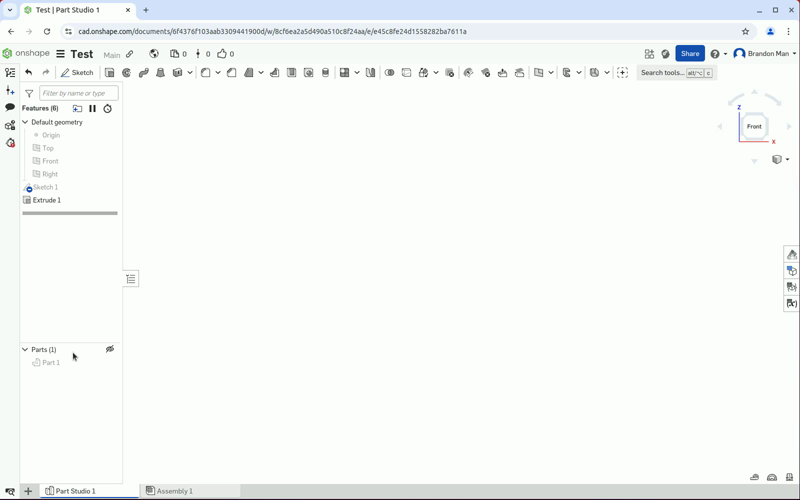
key_down(shift)
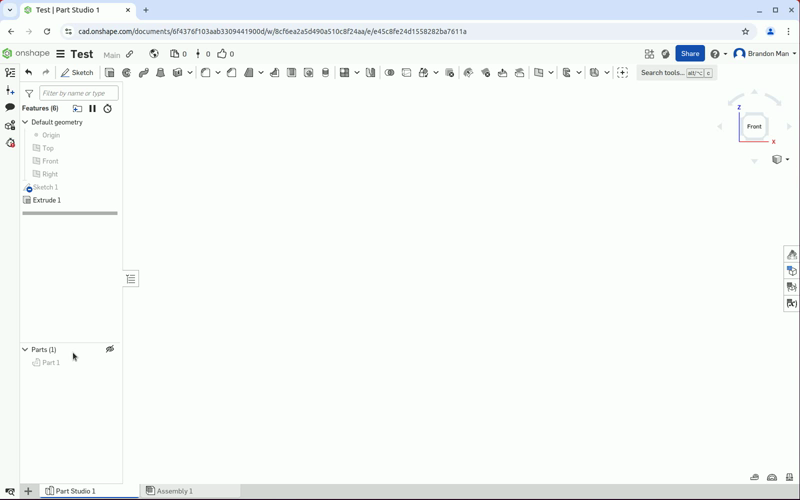
key(down)
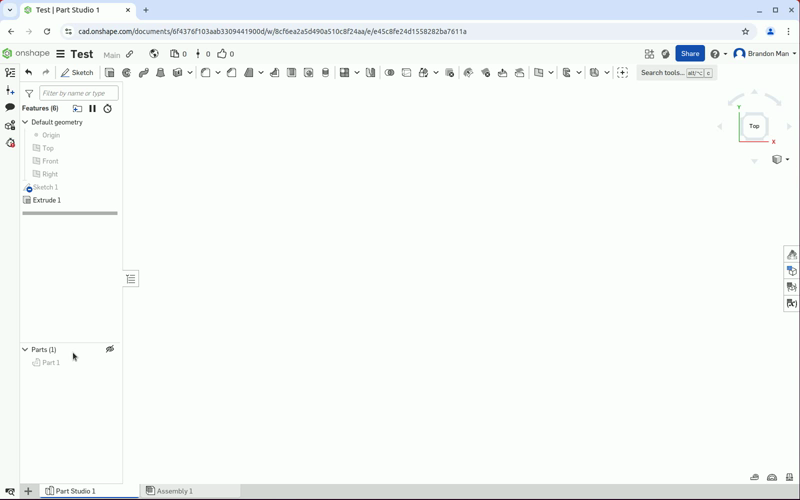
key_up(shift)
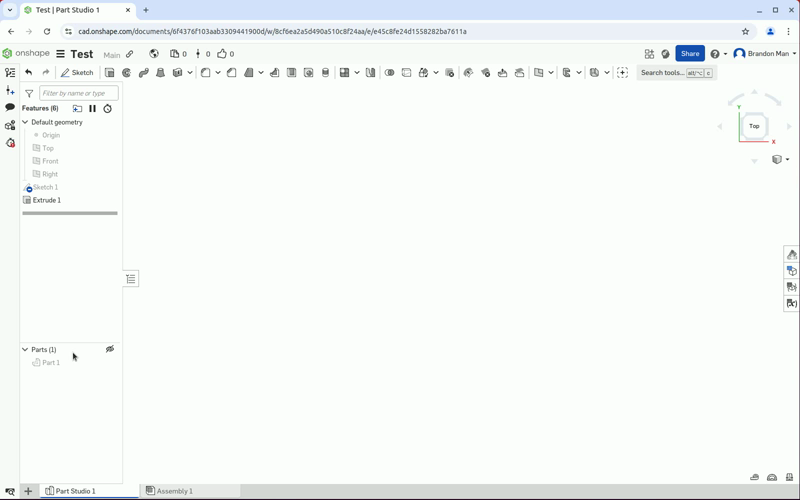
mouse_move(73, 352)
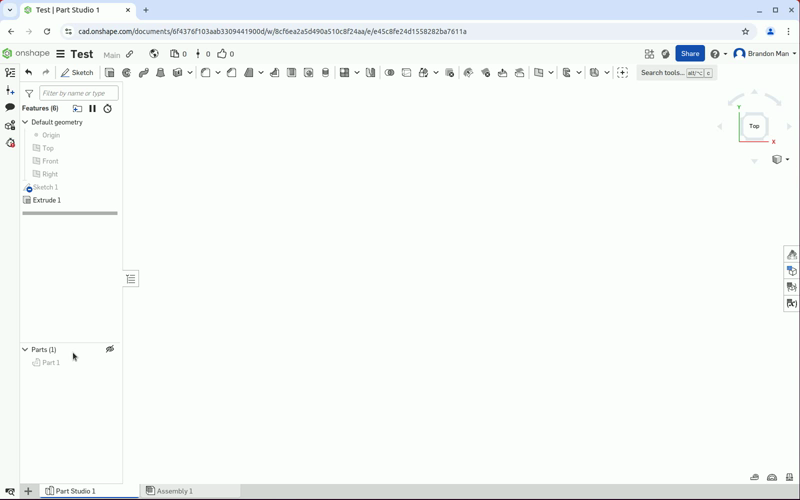
key(shift+y)
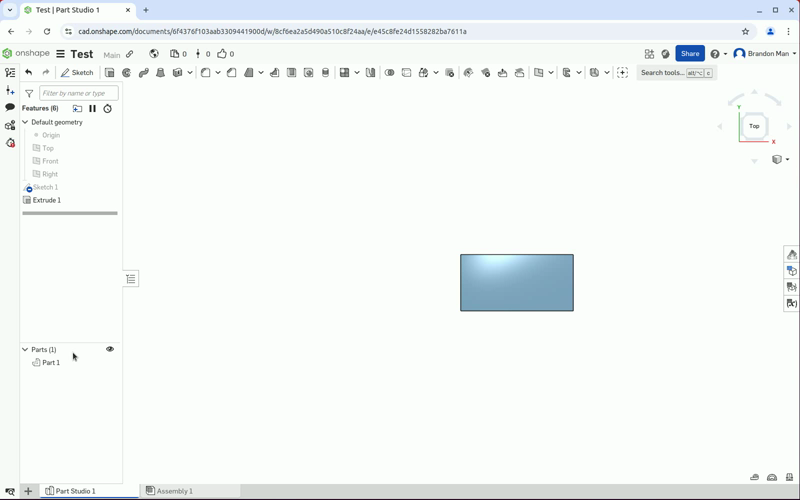
mouse_move(541, 75)
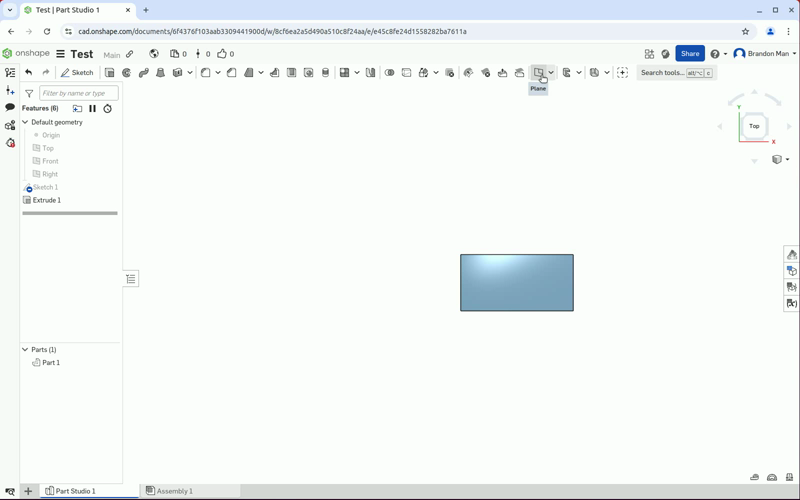
click(541, 75)
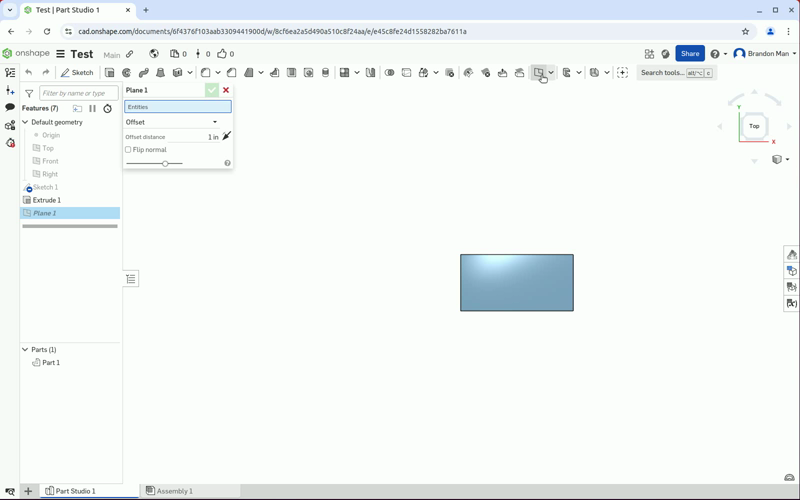
mouse_move(73, 150)
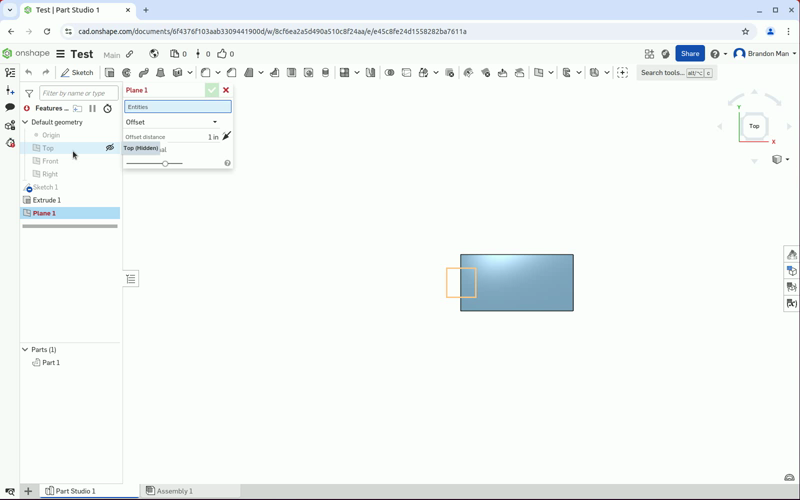
click(73, 150)
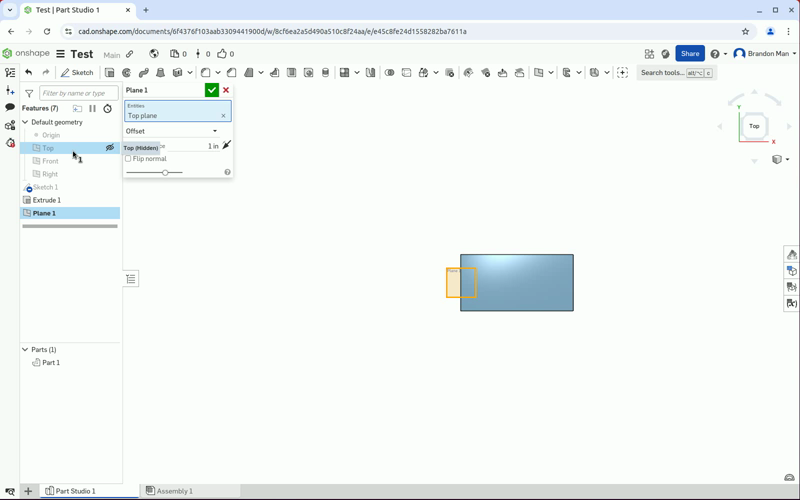
key(tab, 2)
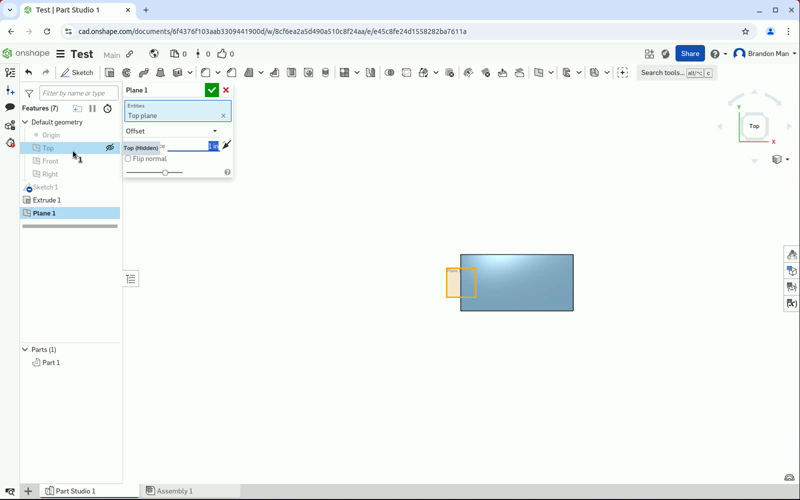
text(11.554)
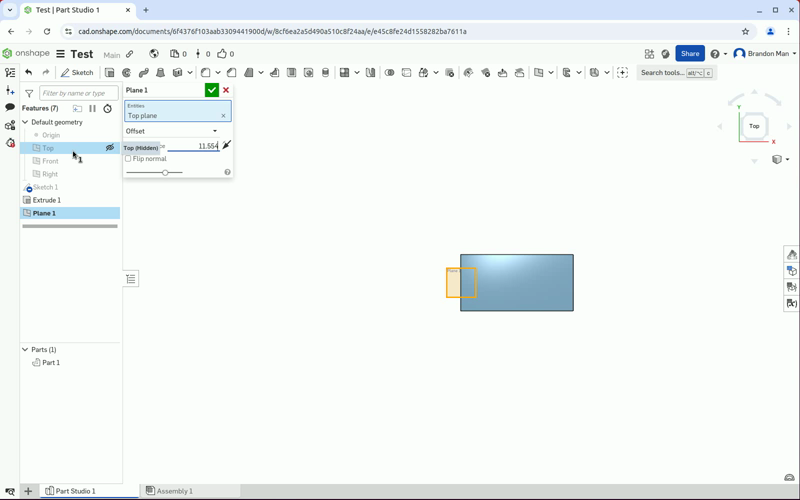
key(enter, 2)
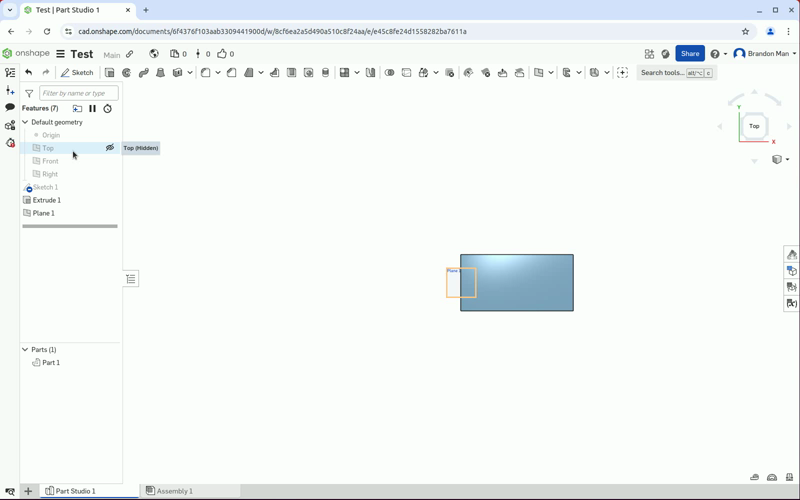
key(shift+s)
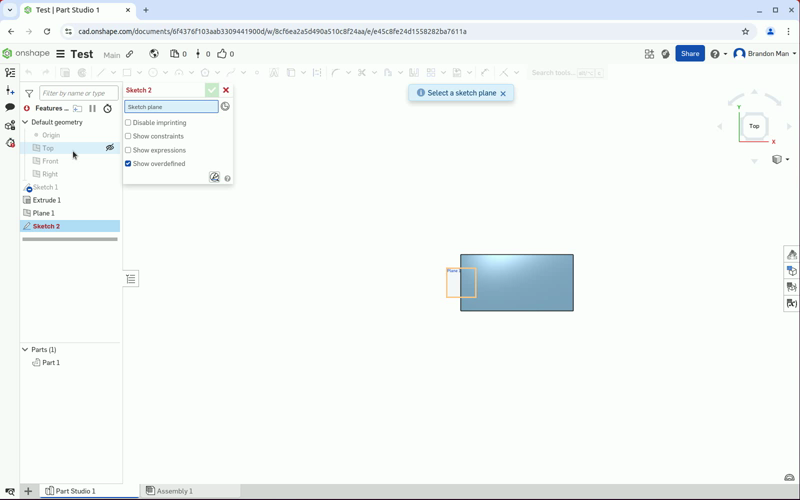
mouse_move(73, 215)
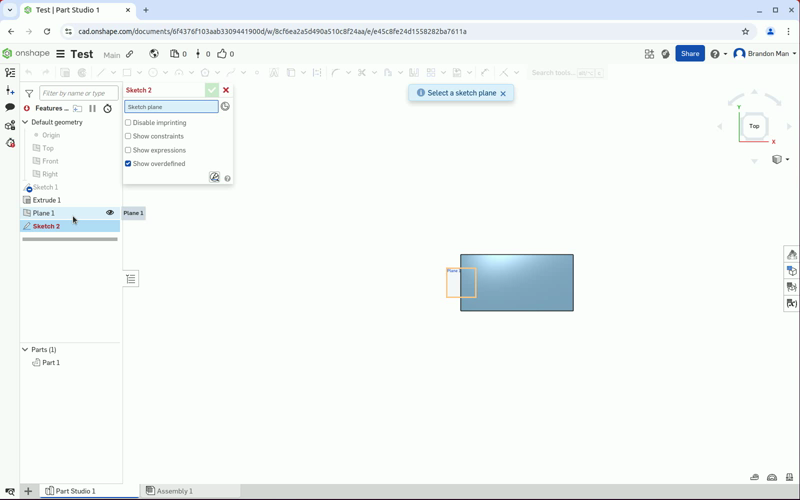
click(73, 215)
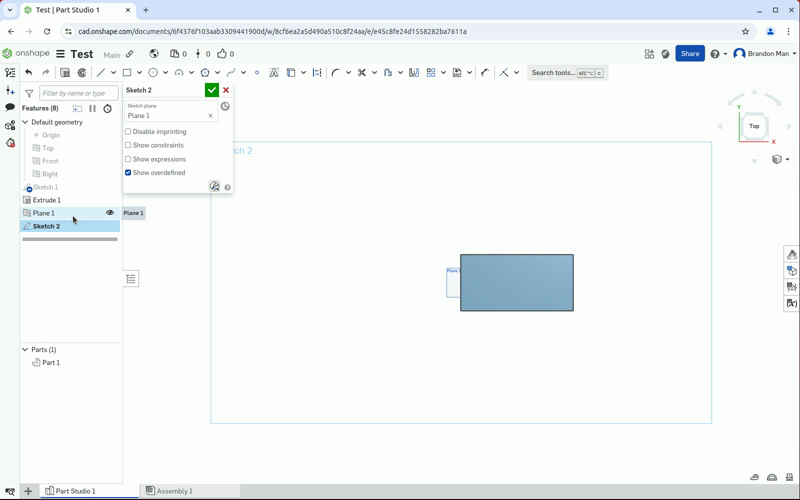
mouse_move(73, 352)
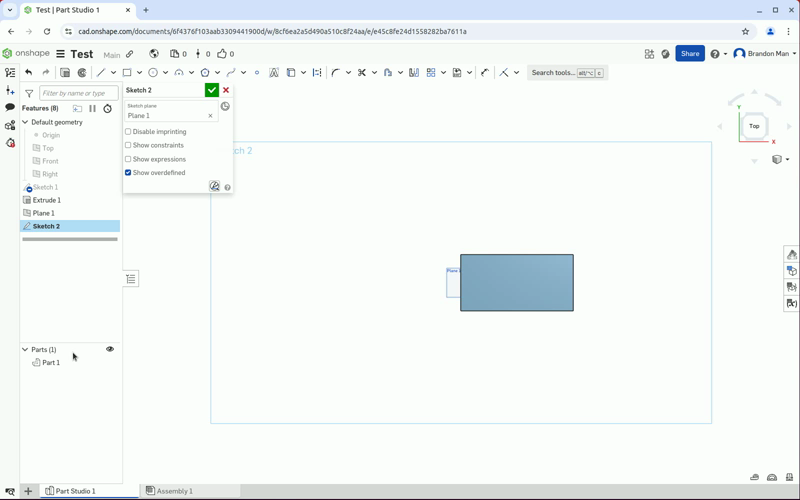
key(y)
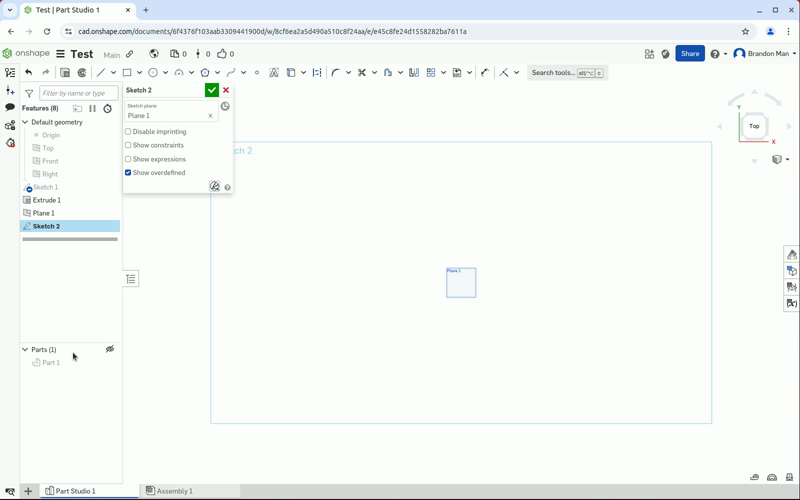
key(c)
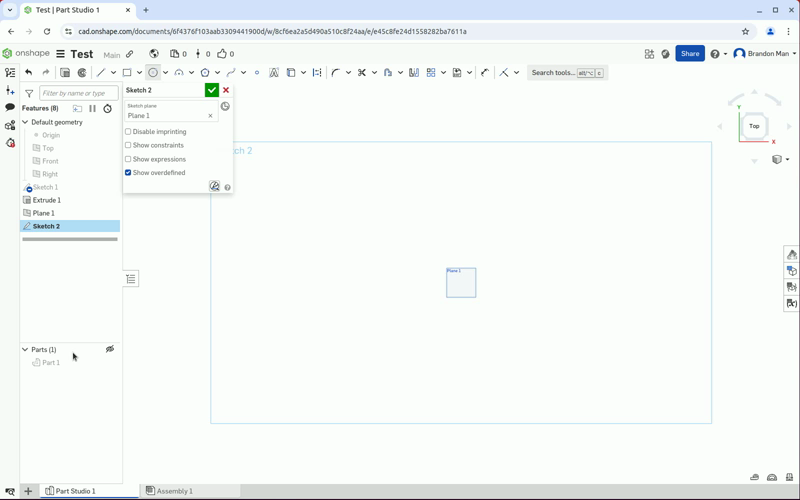
key_down(shift)
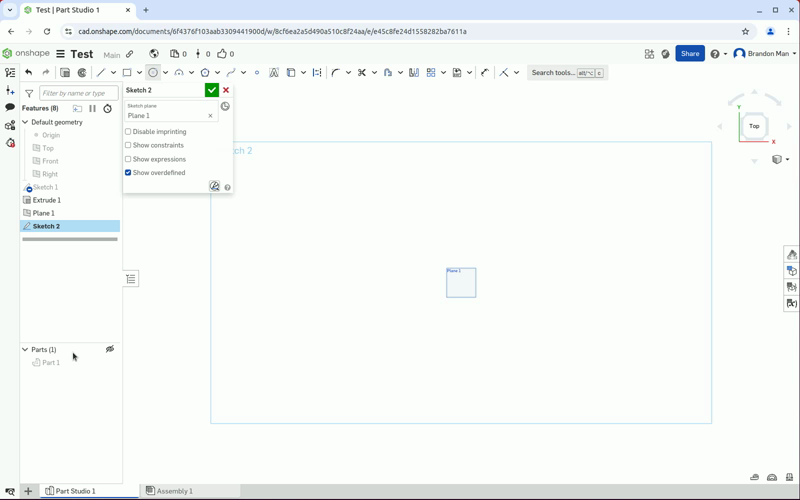
mouse_move(489, 282)
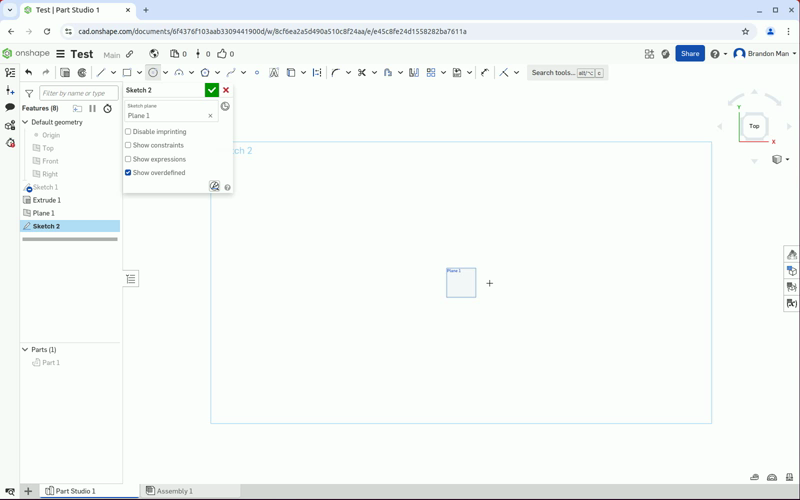
click(489, 282)
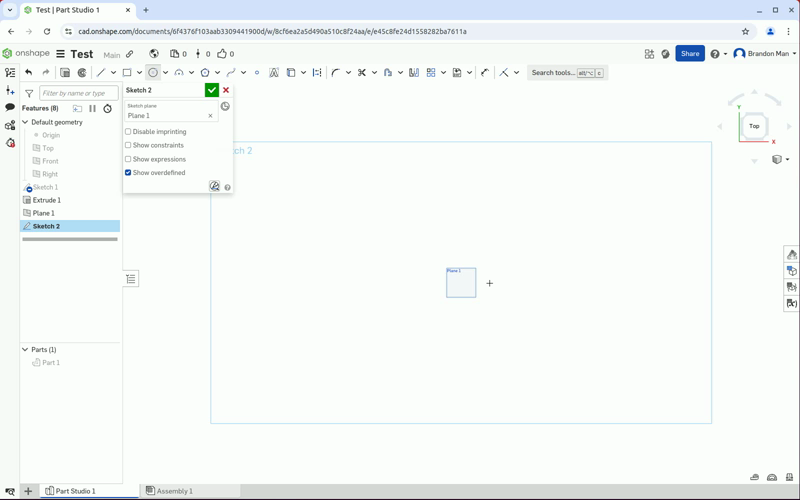
key_up(shift)
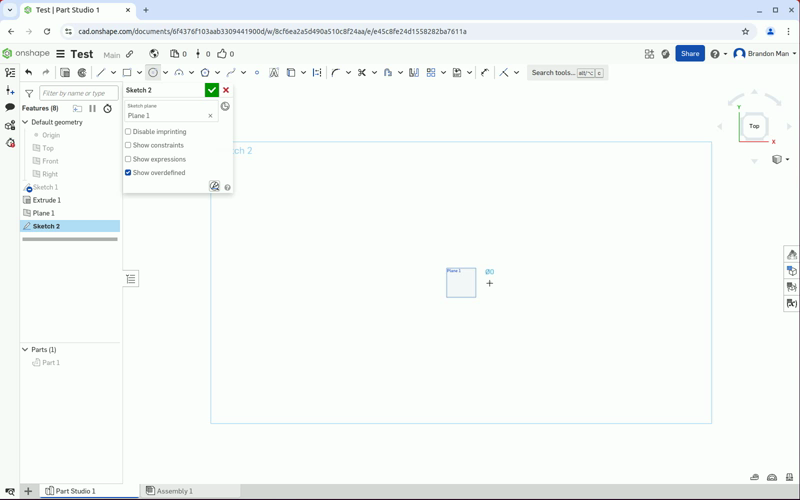
mouse_move(498, 282)
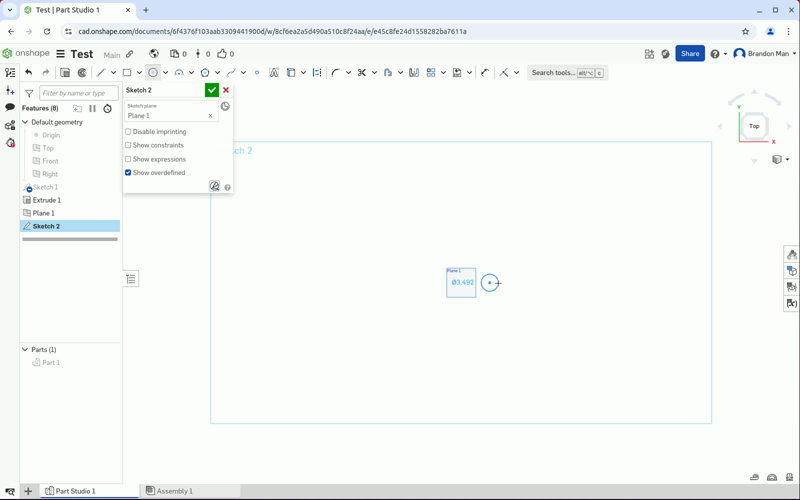
click(498, 282)
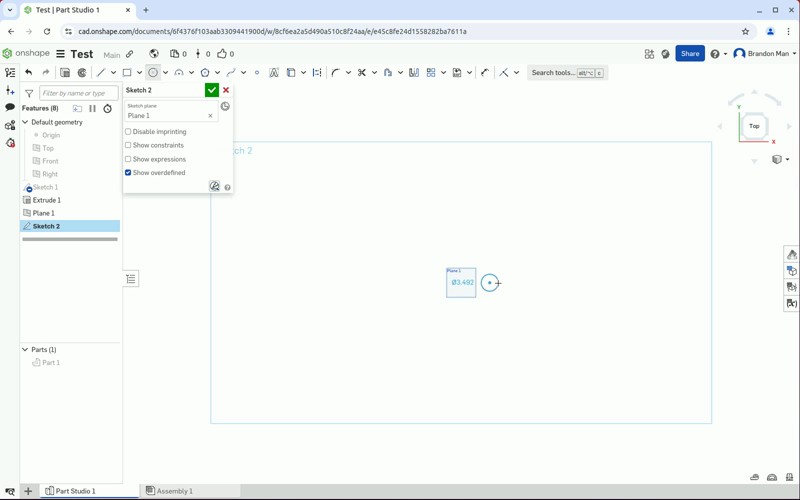
key(esc)
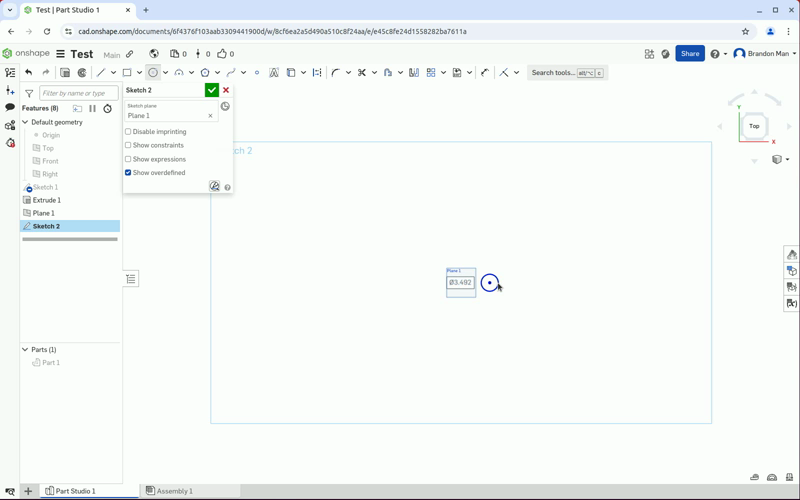
mouse_move(490, 276)
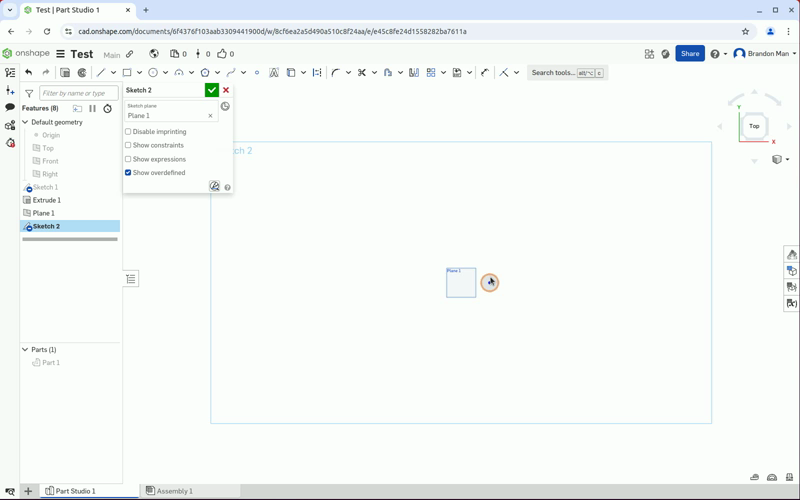
scroll(6)
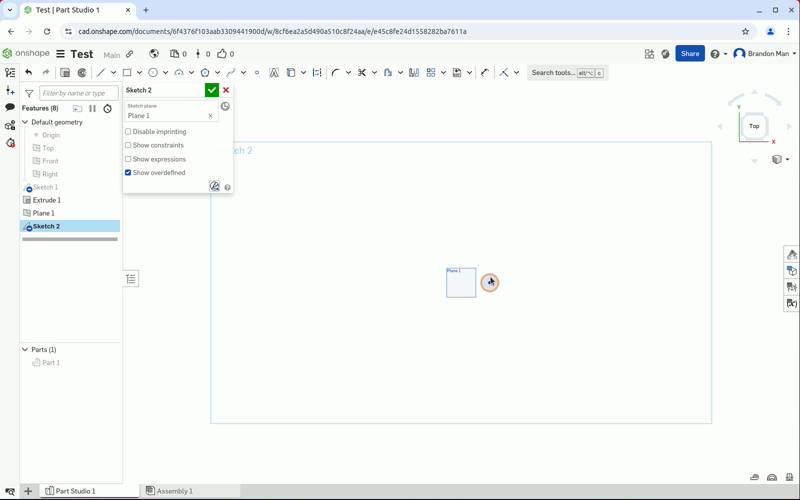
scroll(6)
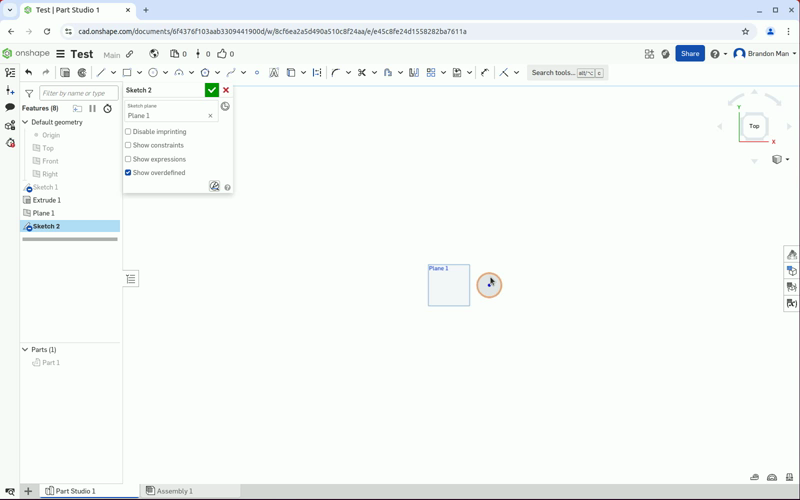
scroll(6)
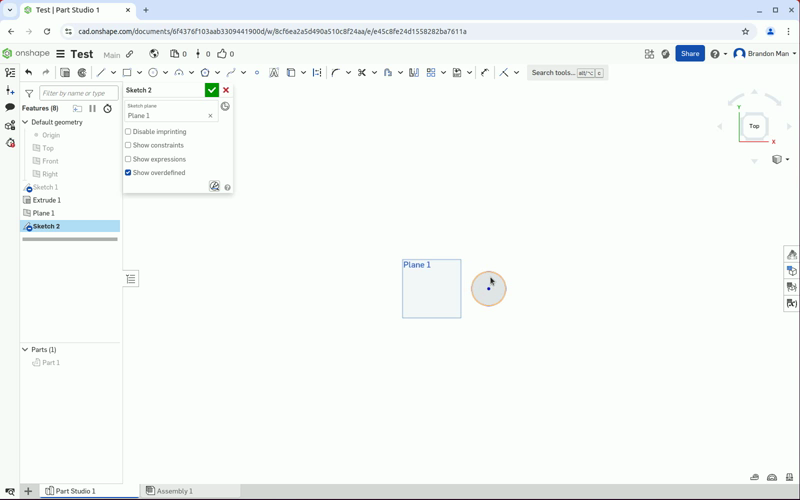
scroll(6)
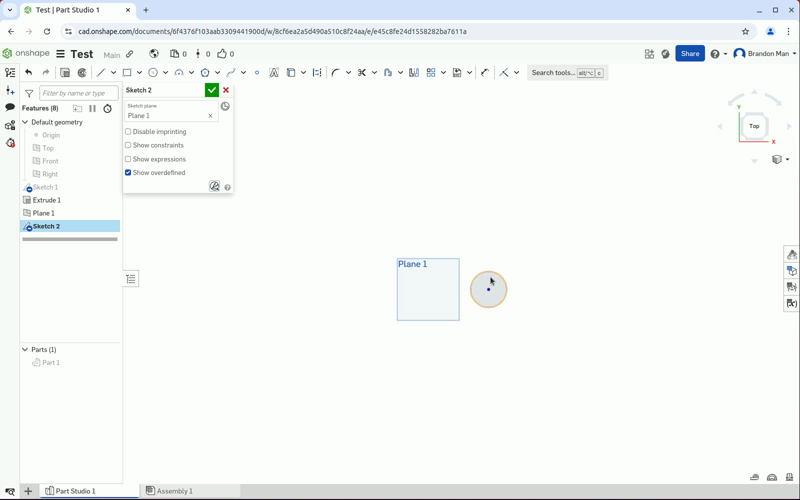
scroll(6)
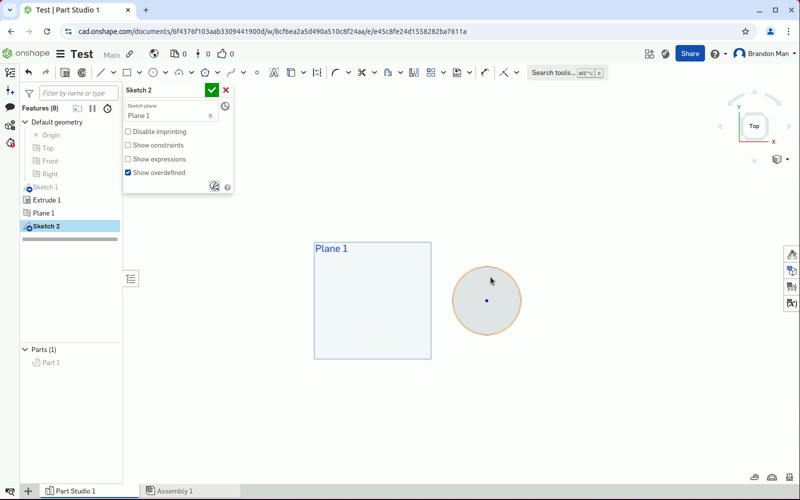
scroll(6)
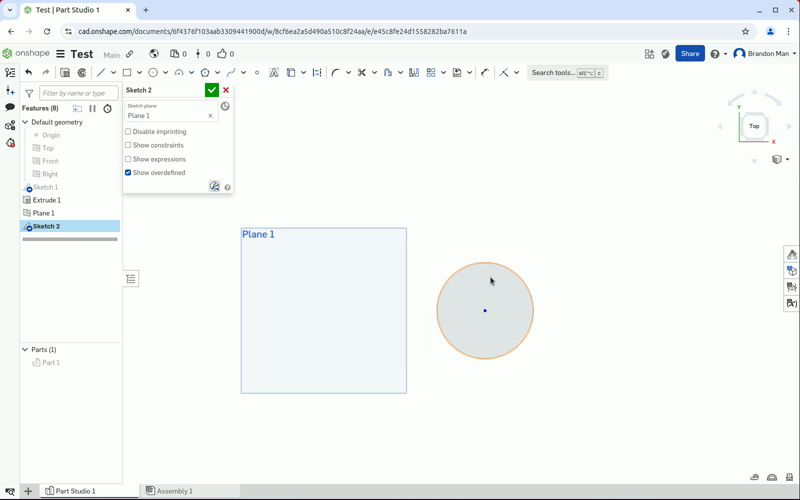
scroll(6)
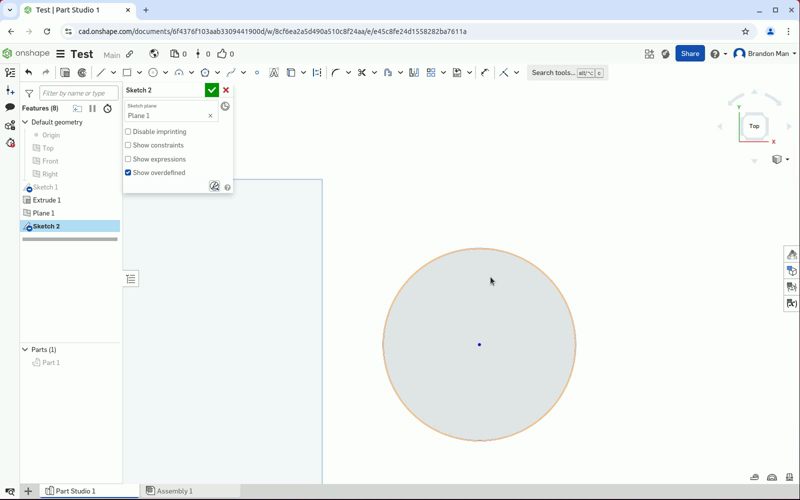
click(490, 276)
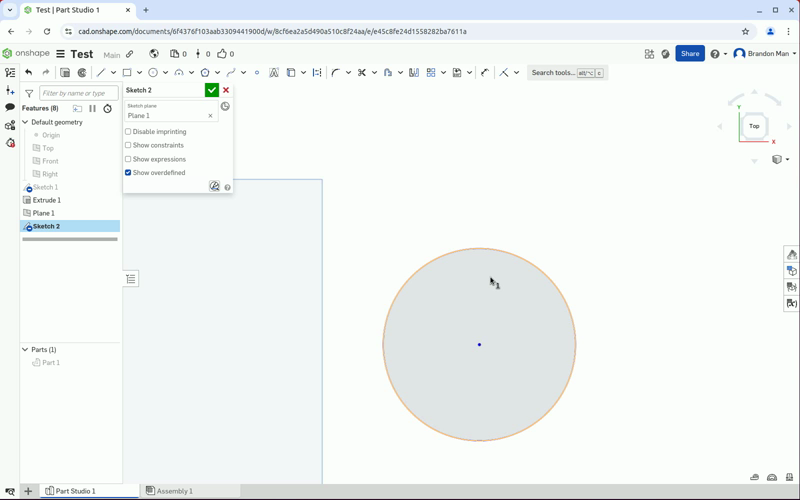
scroll(-6)
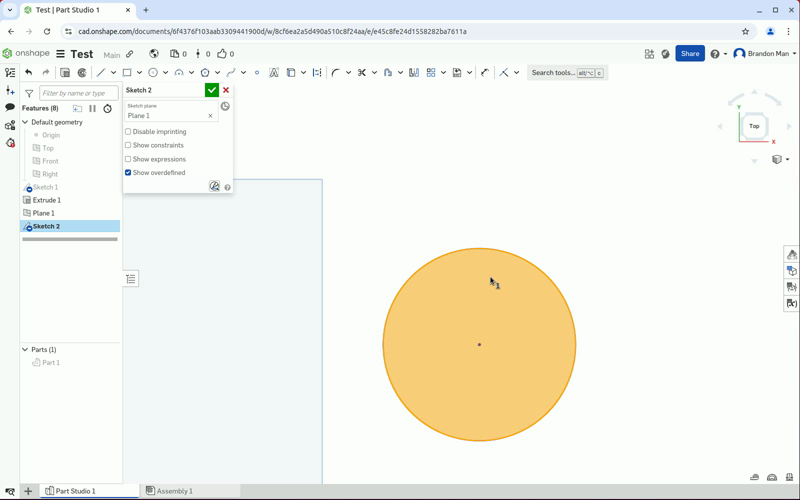
scroll(-6)
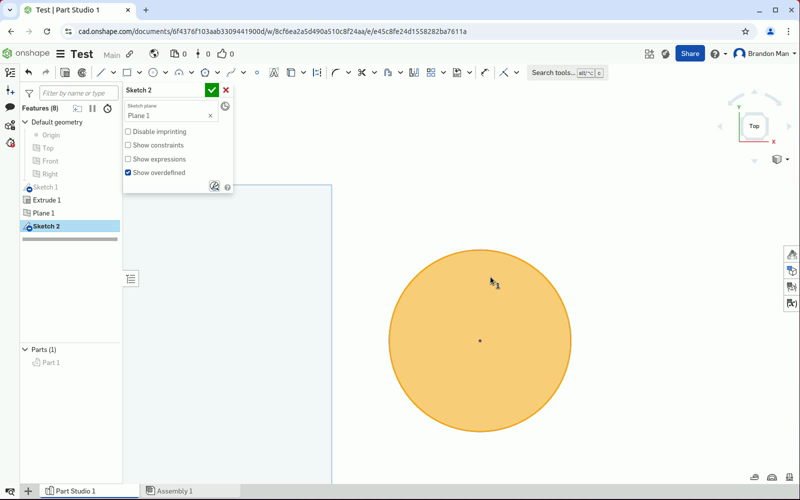
scroll(-6)
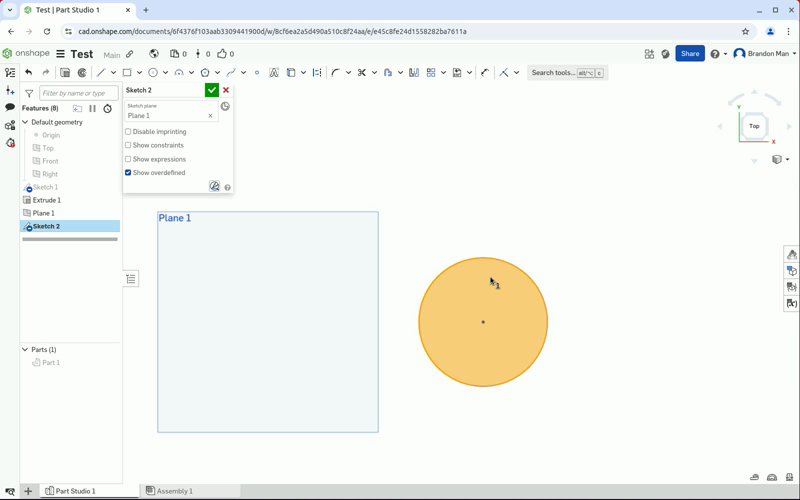
scroll(-6)
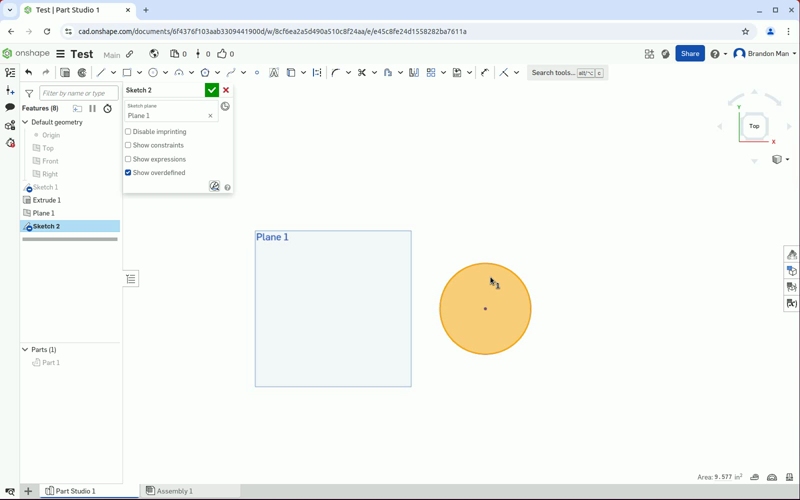
scroll(-6)
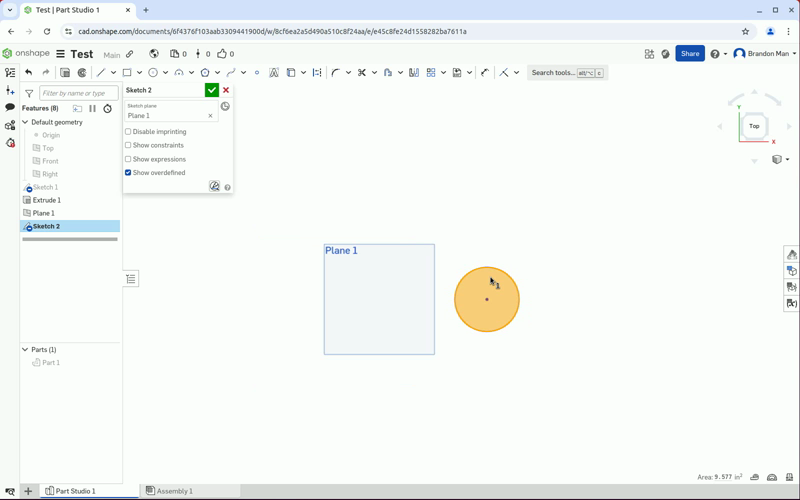
scroll(-6)
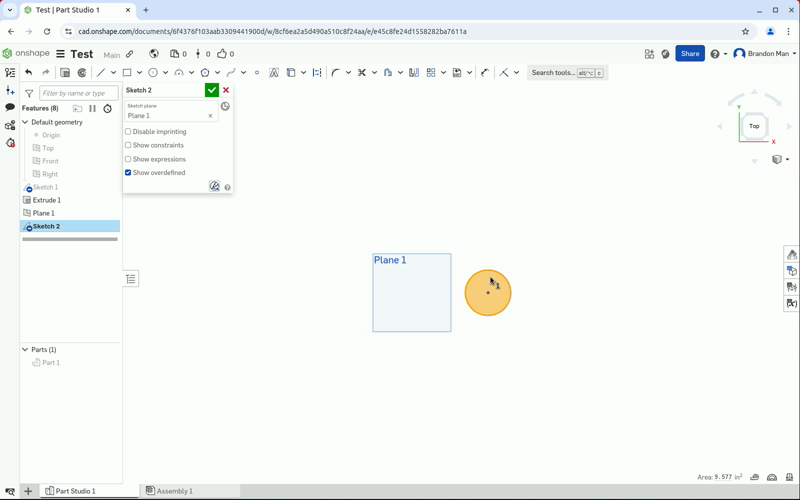
scroll(-6)
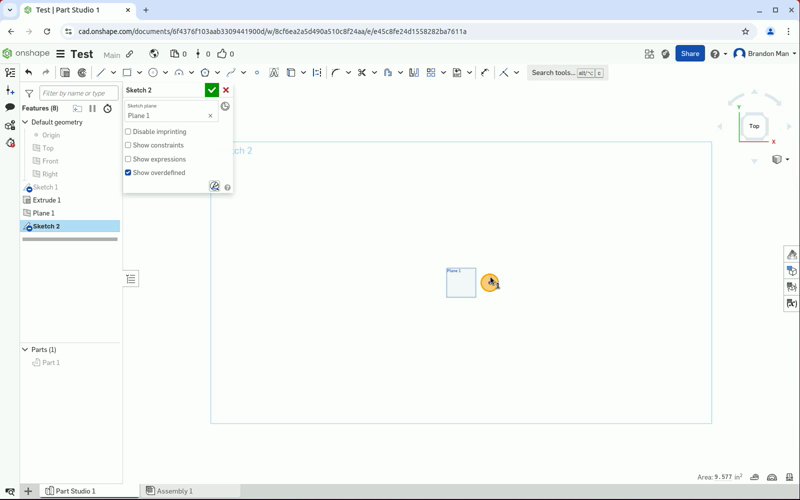
mouse_move(73, 352)
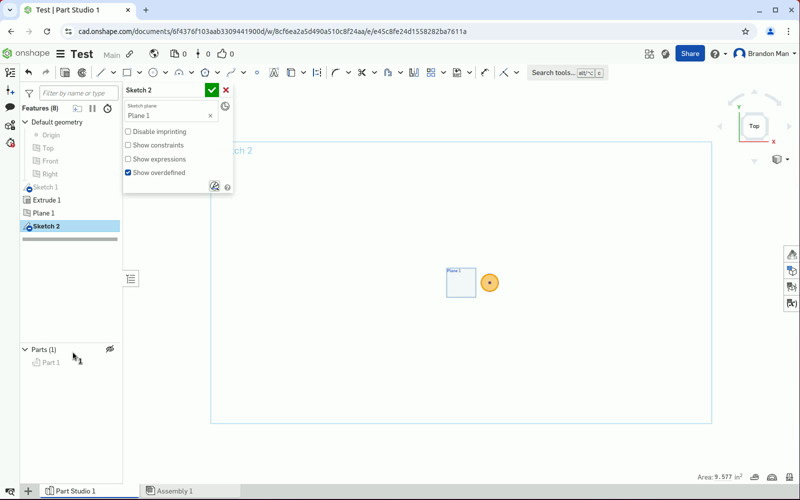
key(shift+y)
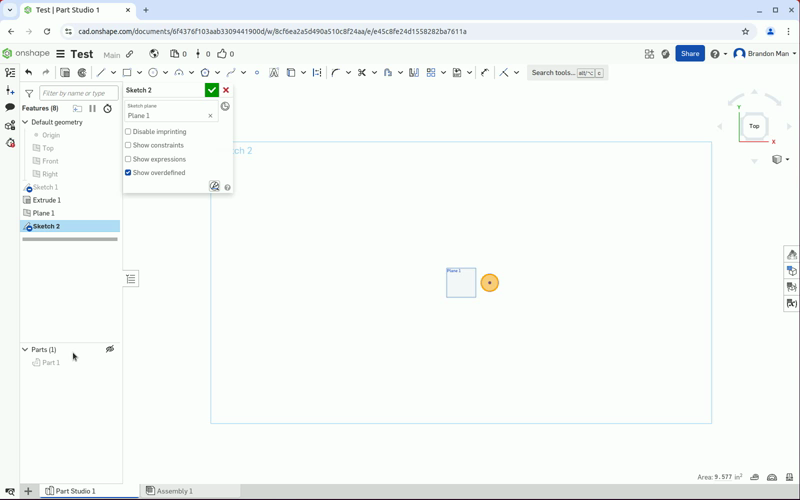
key(shift+e)
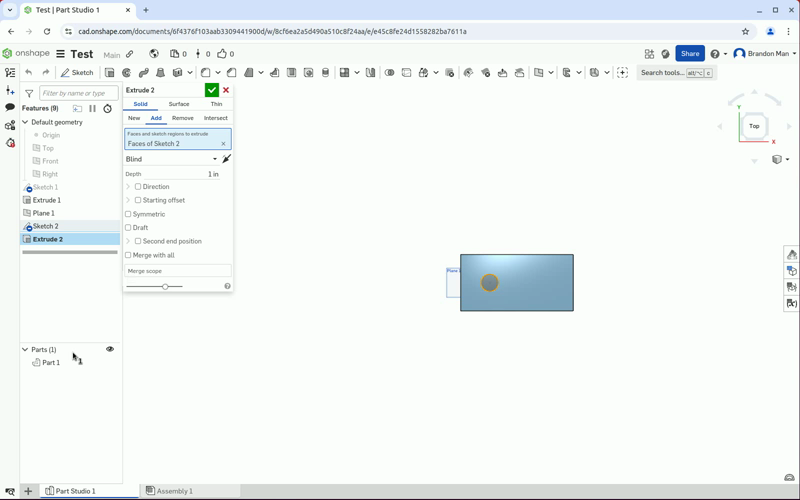
mouse_move(143, 106)
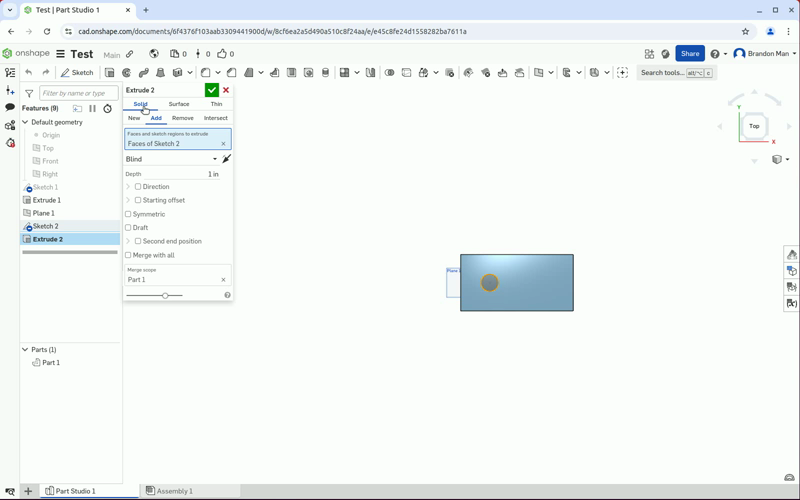
click(143, 106)
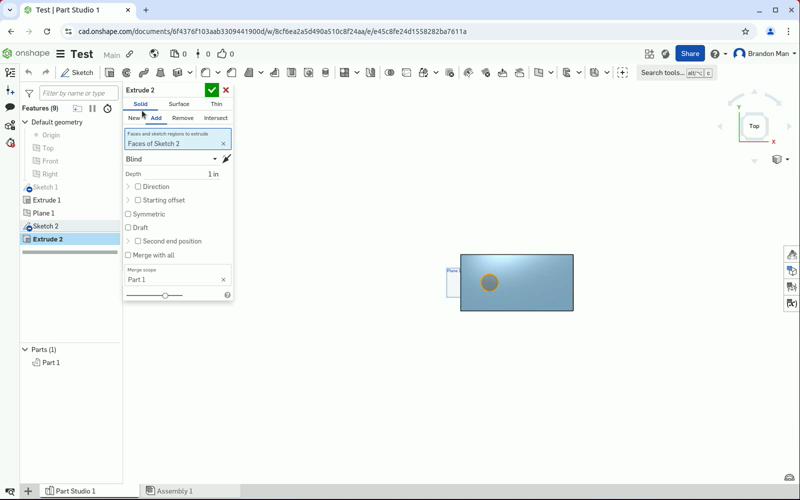
mouse_move(137, 120)
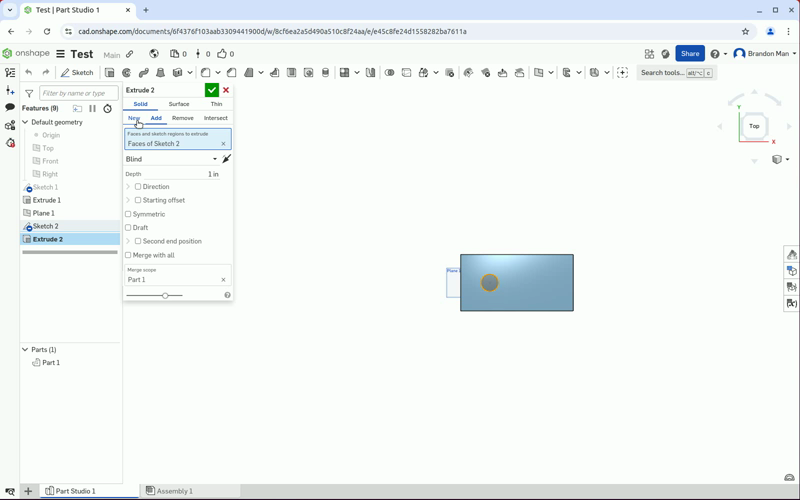
click(137, 120)
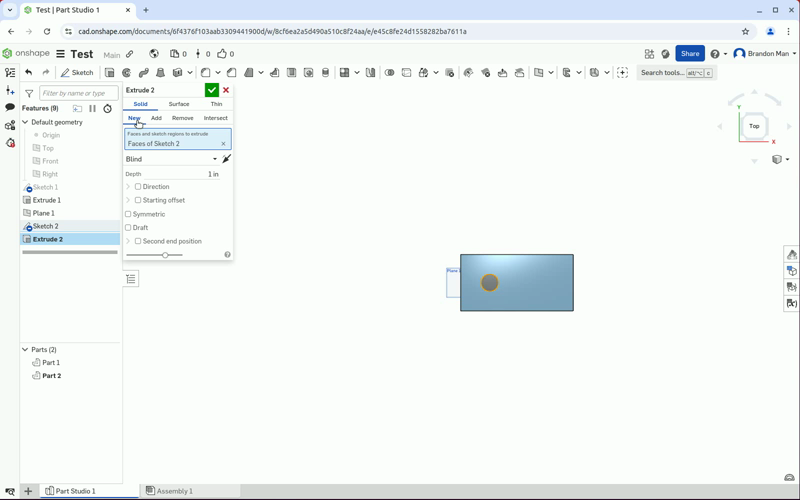
key(tab, 4)
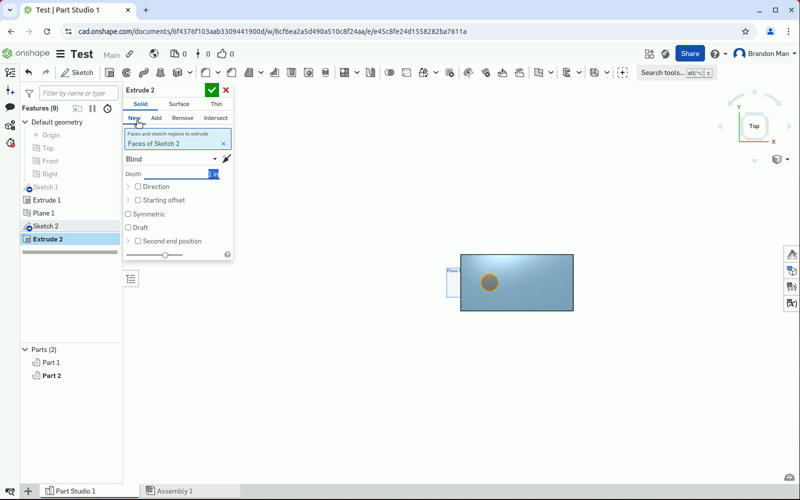
text(2.889)
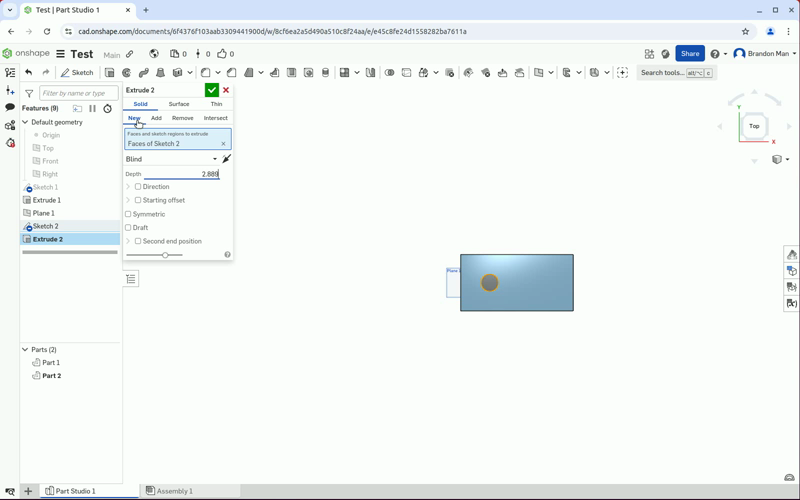
key(enter)
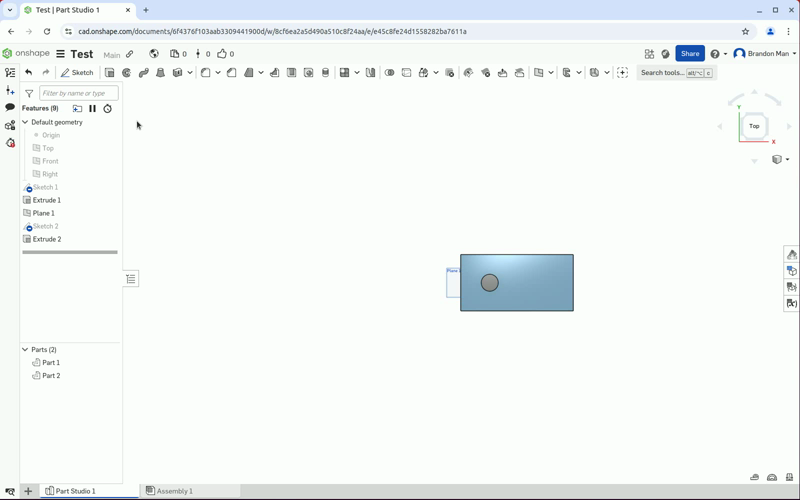
key(shift+h)
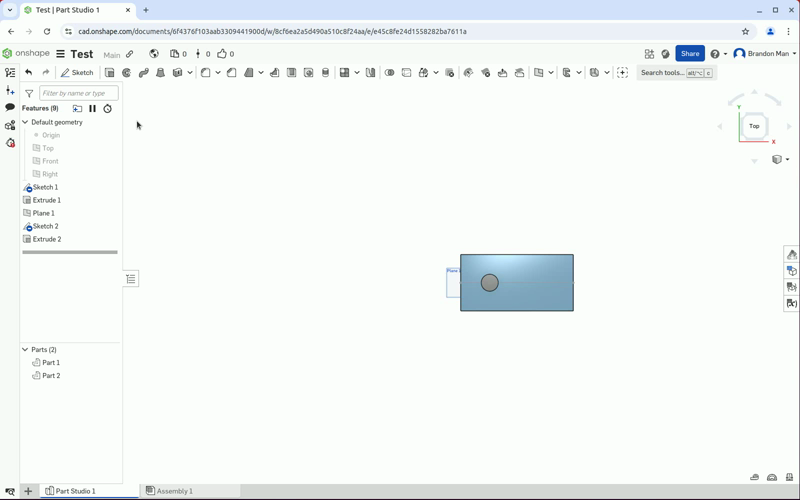
key(shift+h)
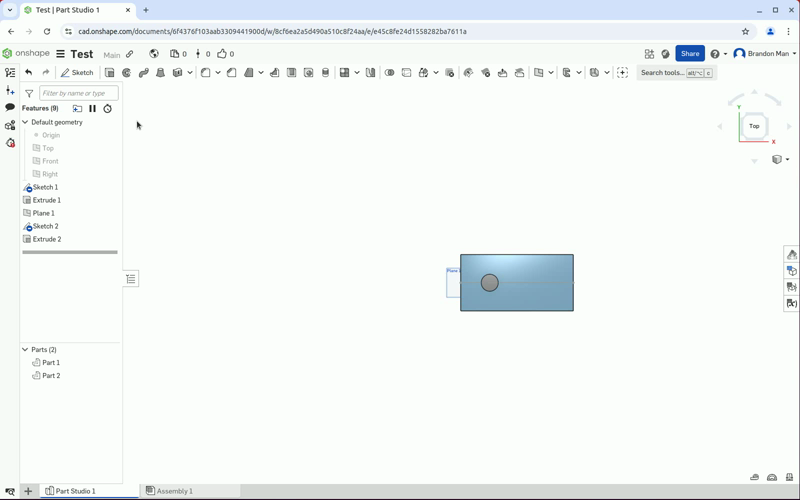
key(shift+7)
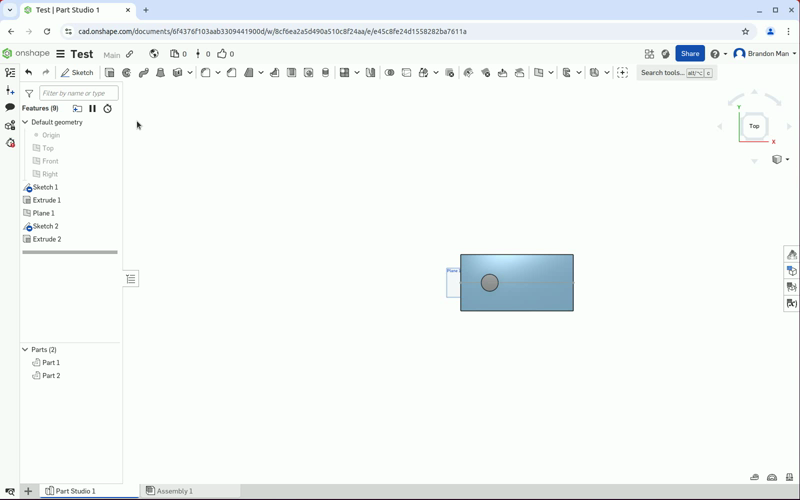
key(up, 3)
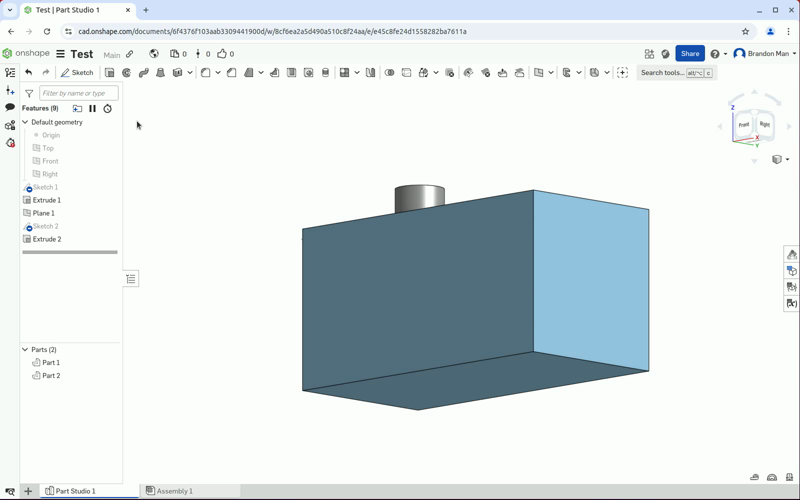
key(left, 3)
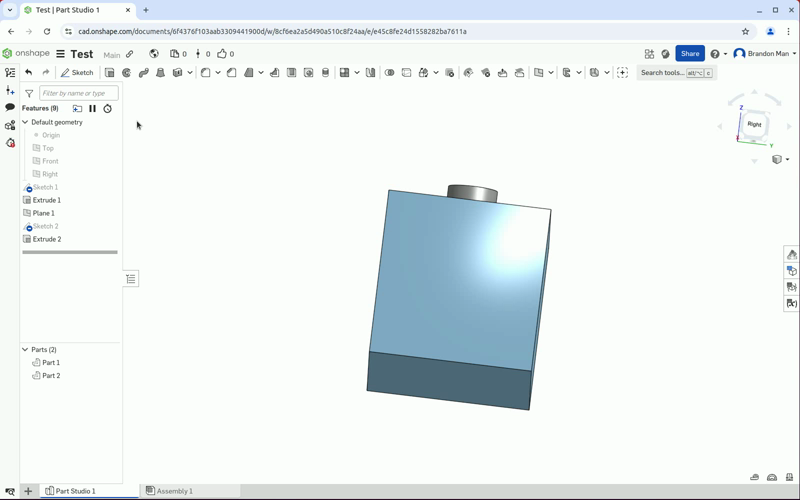
key(right, 3)
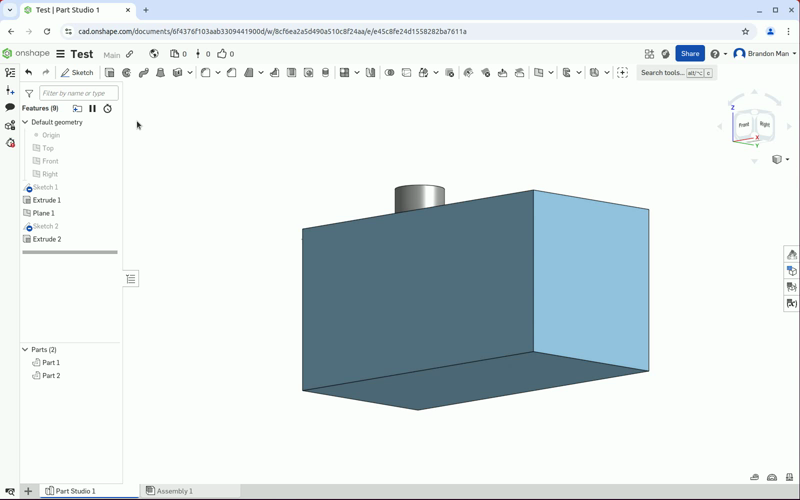
key(down, 3)
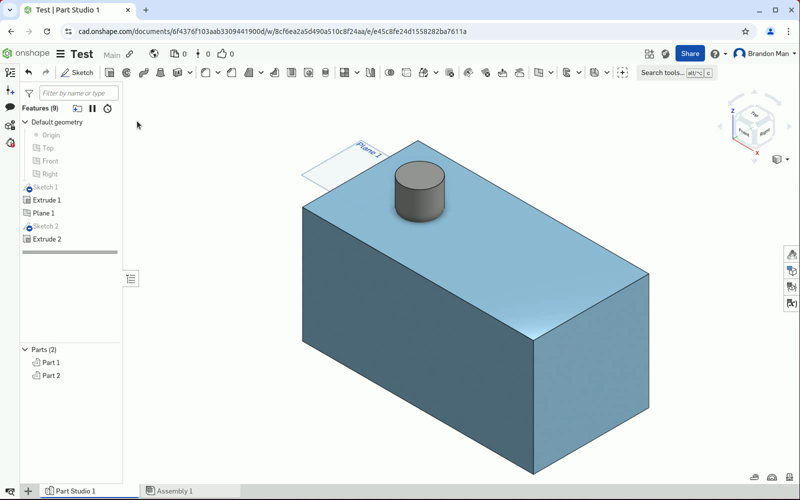
mouse_move(73, 189)
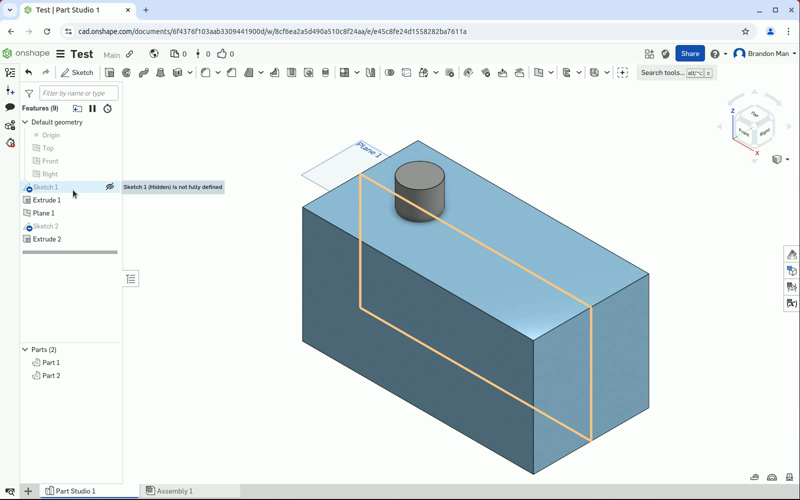
click(73, 189)